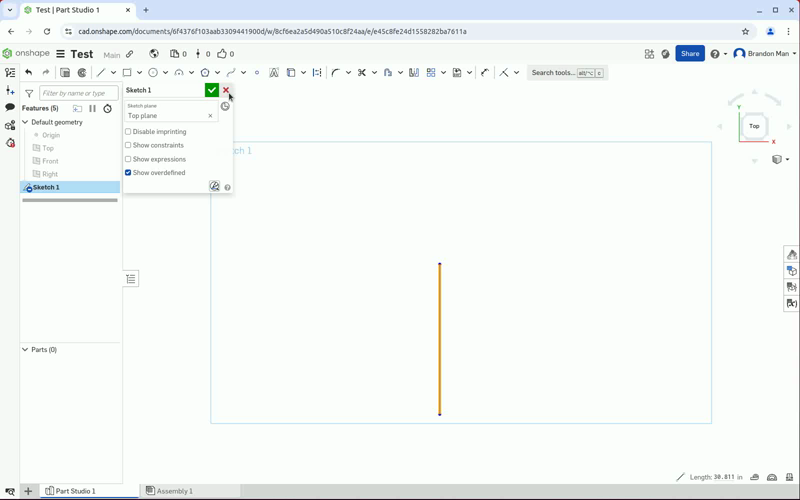
key(shift+h)
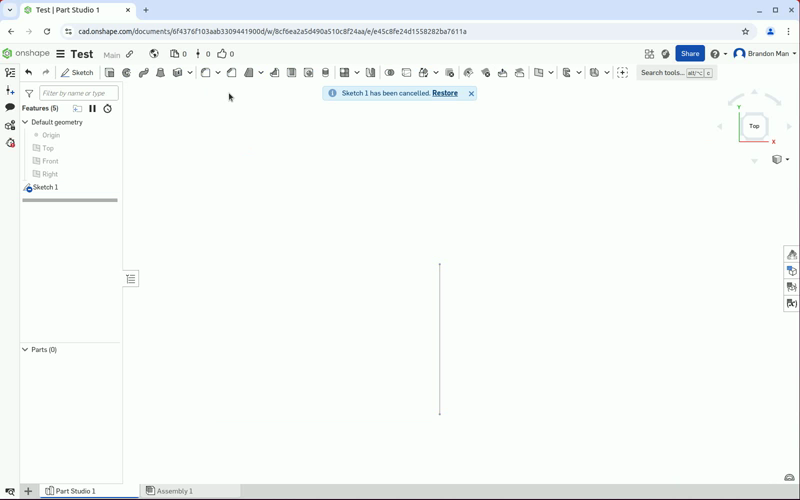
key(shift+s)
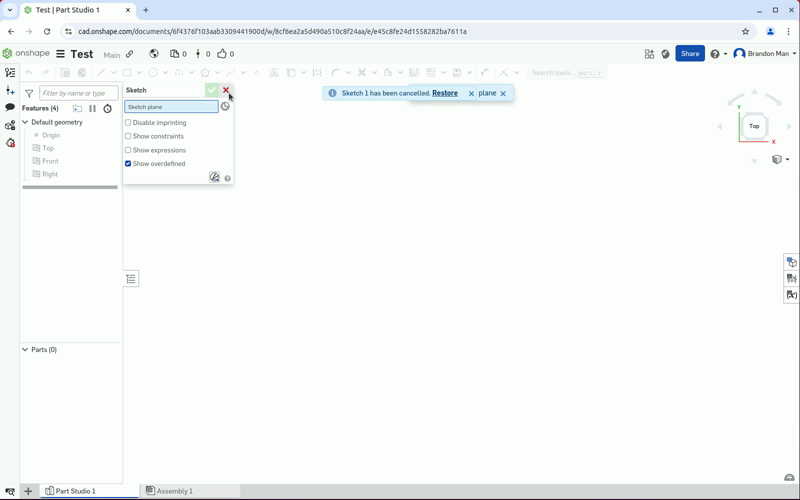
mouse_move(73, 150)
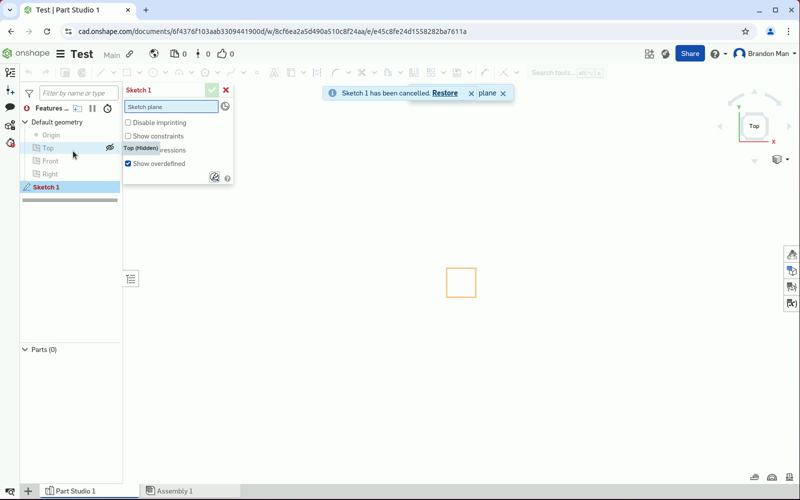
click(73, 150)
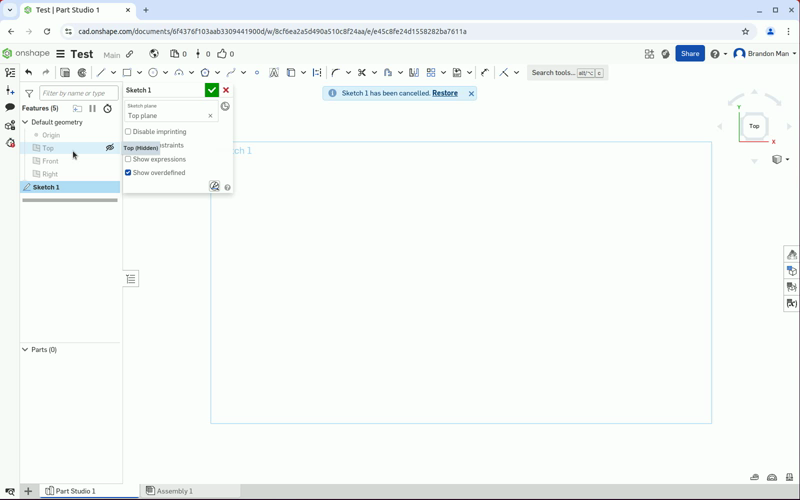
mouse_move(73, 352)
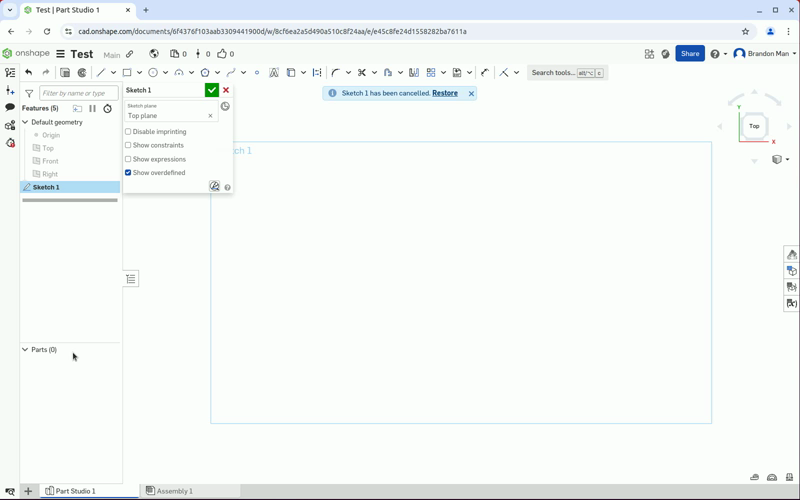
key(y)
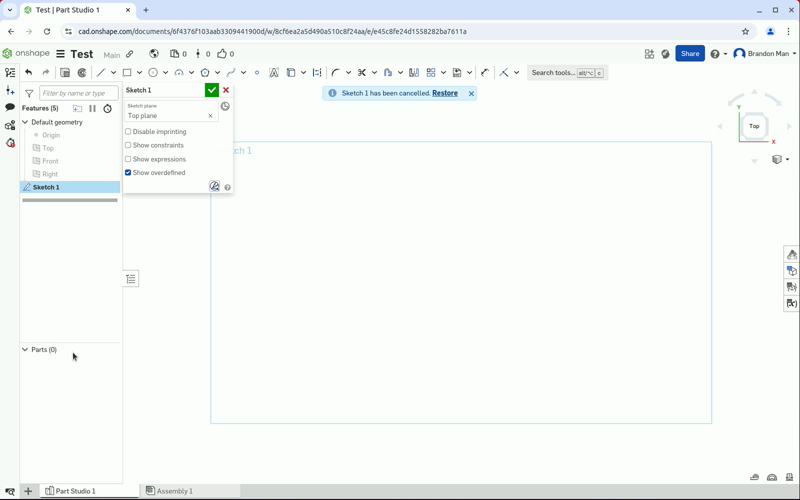
key(c)
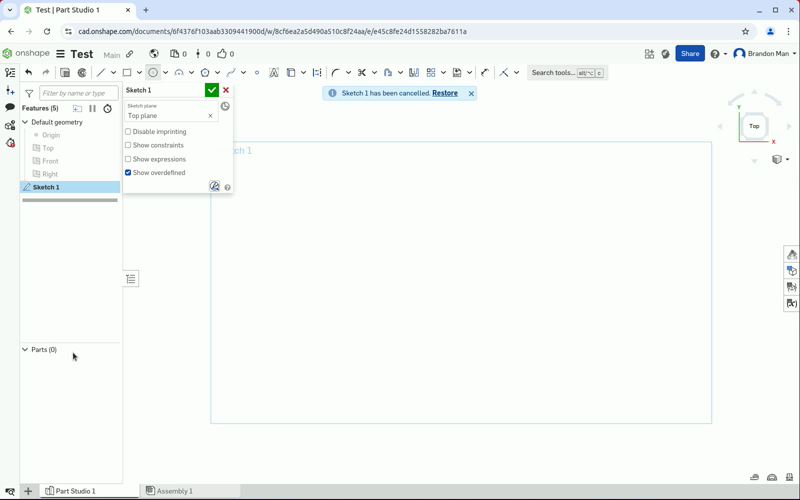
key_down(shift)
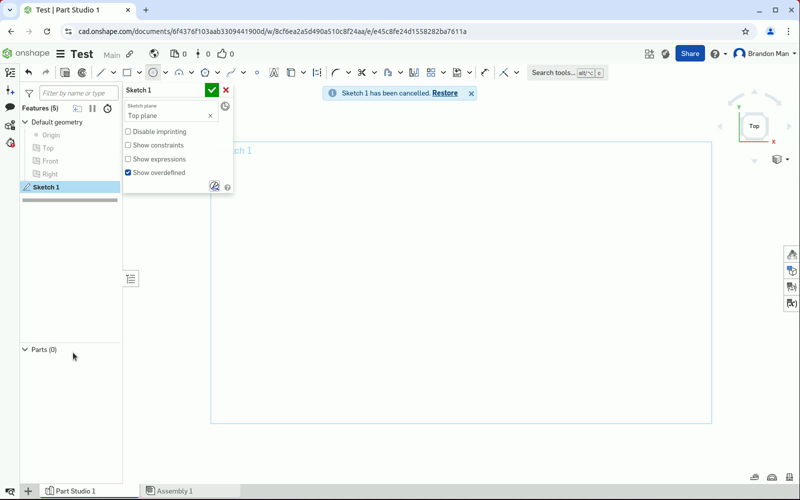
mouse_move(461, 282)
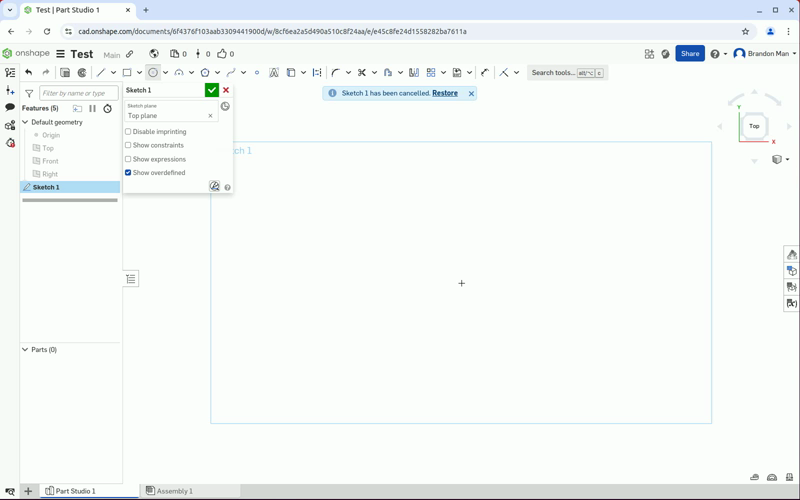
click(461, 282)
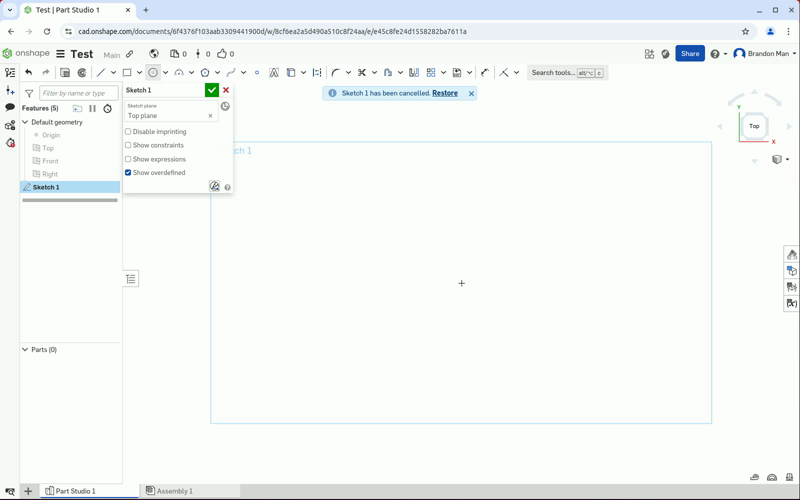
key_up(shift)
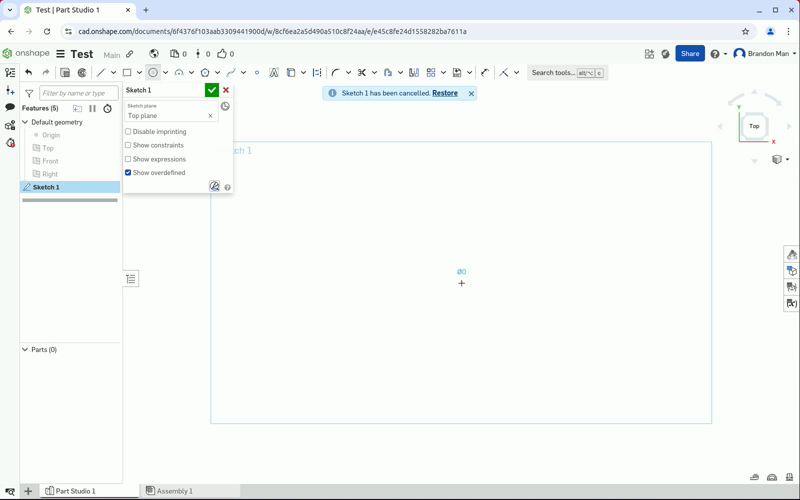
mouse_move(470, 282)
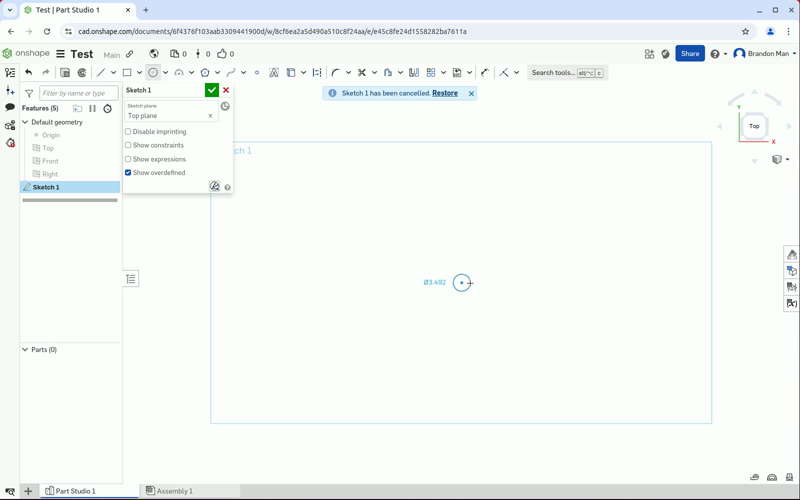
click(470, 282)
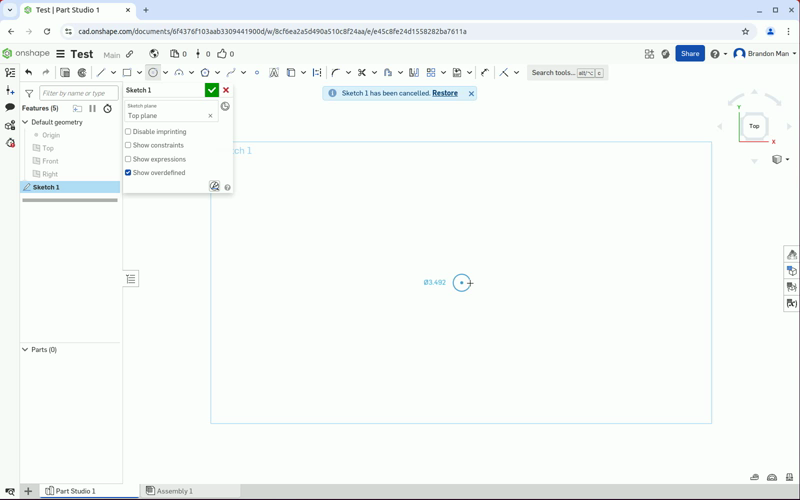
key(esc)
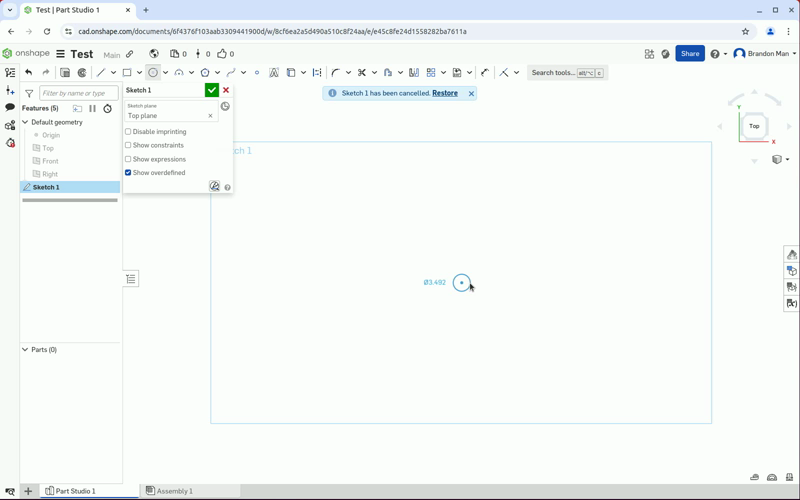
mouse_move(462, 290)
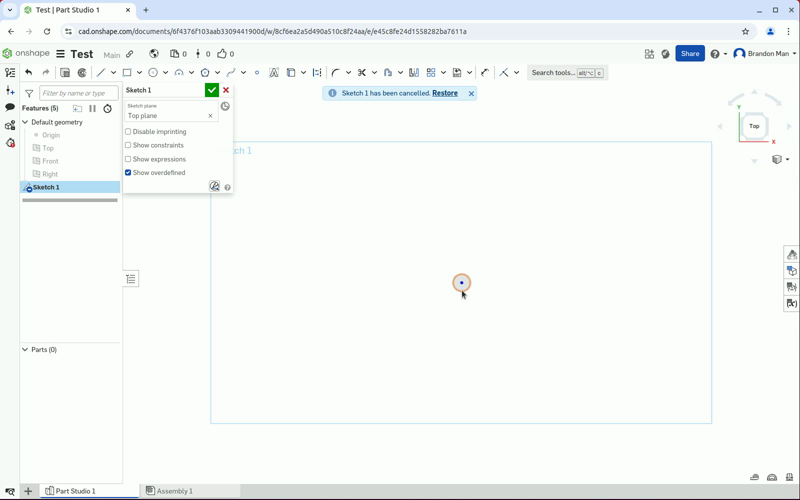
scroll(6)
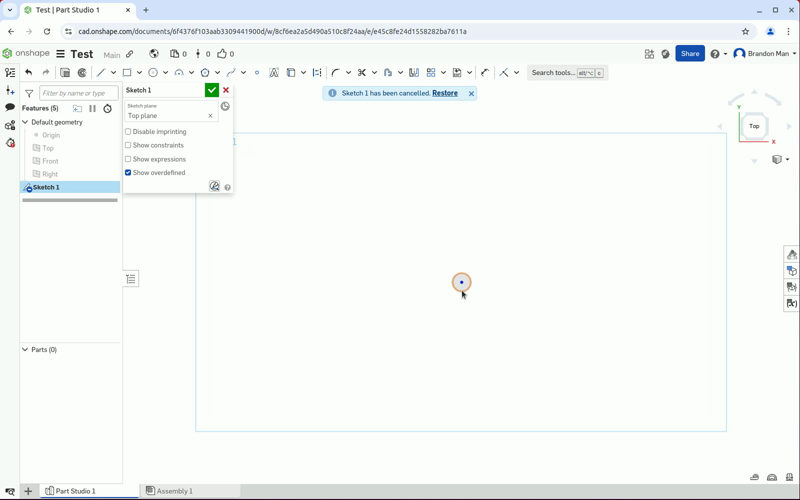
scroll(6)
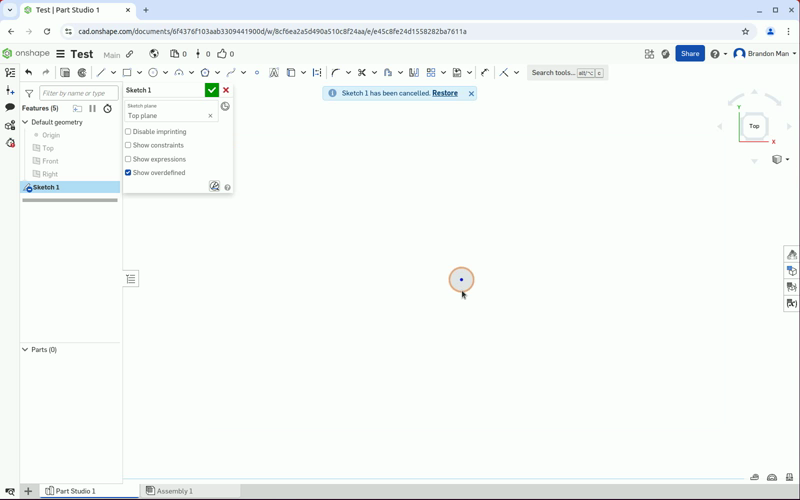
scroll(6)
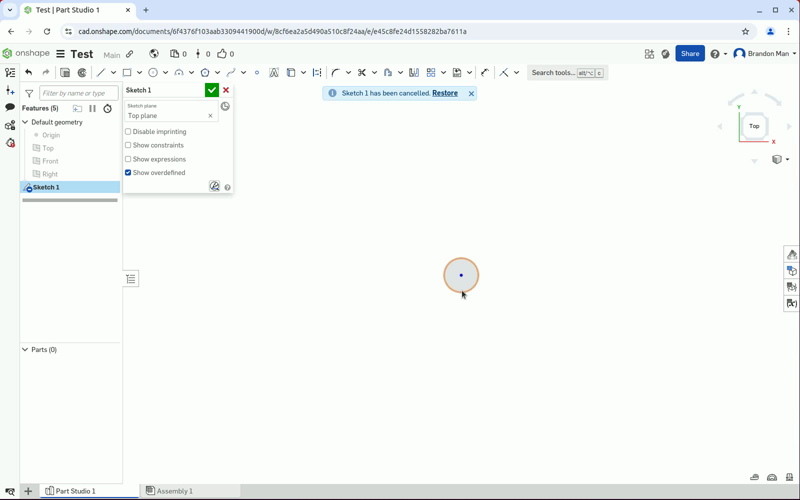
scroll(6)
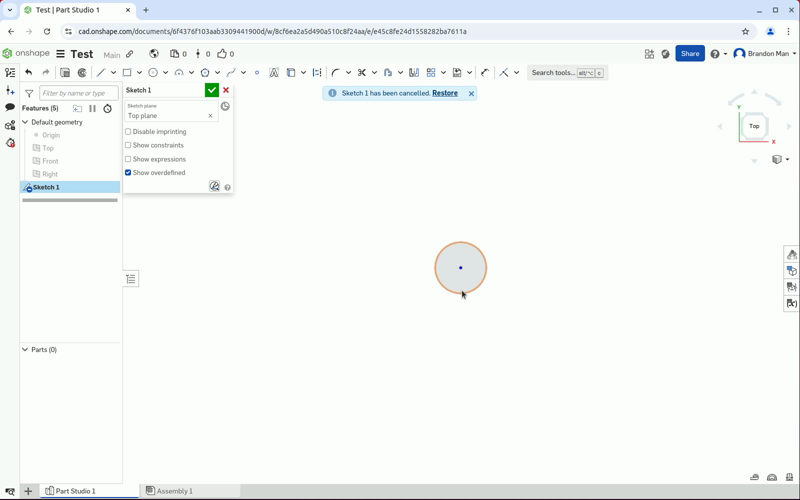
scroll(6)
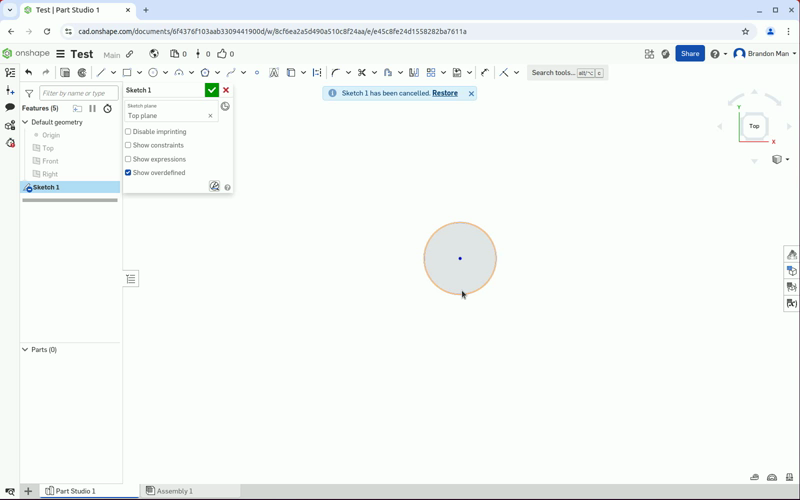
scroll(6)
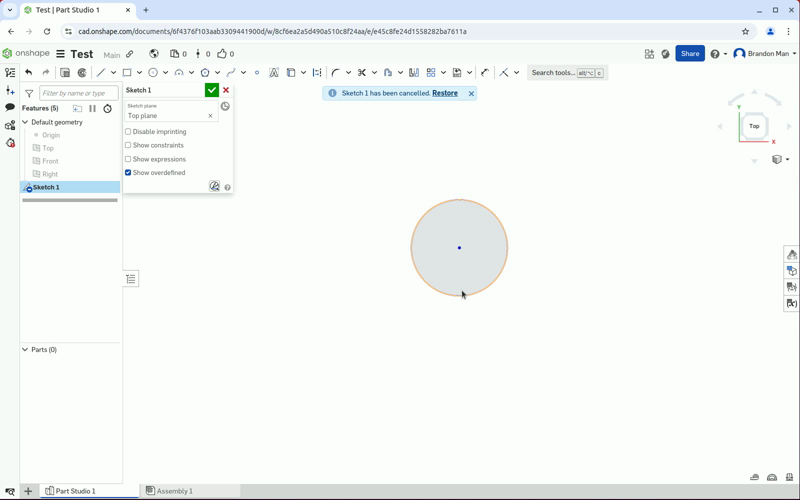
scroll(6)
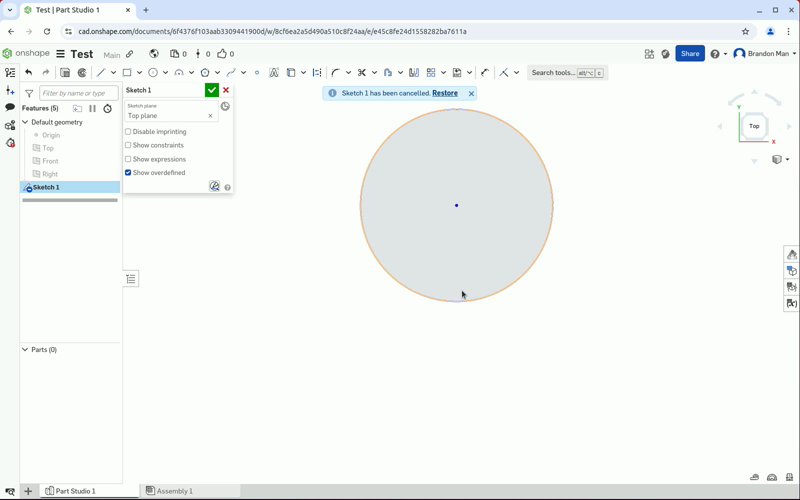
click(462, 290)
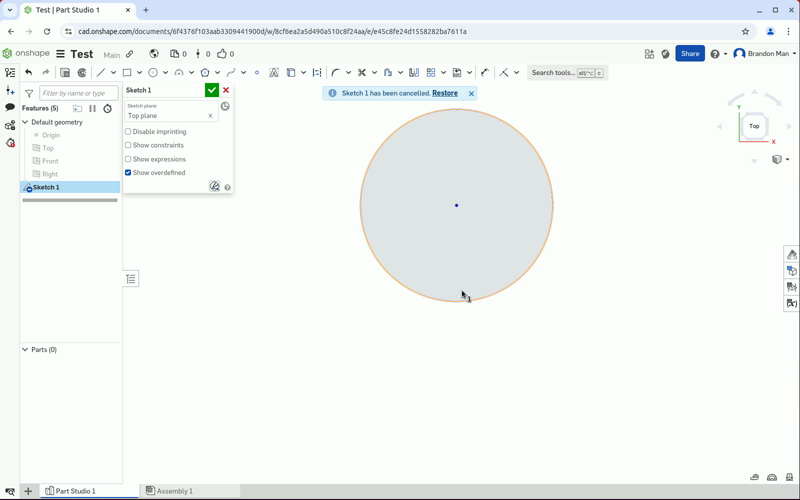
scroll(-6)
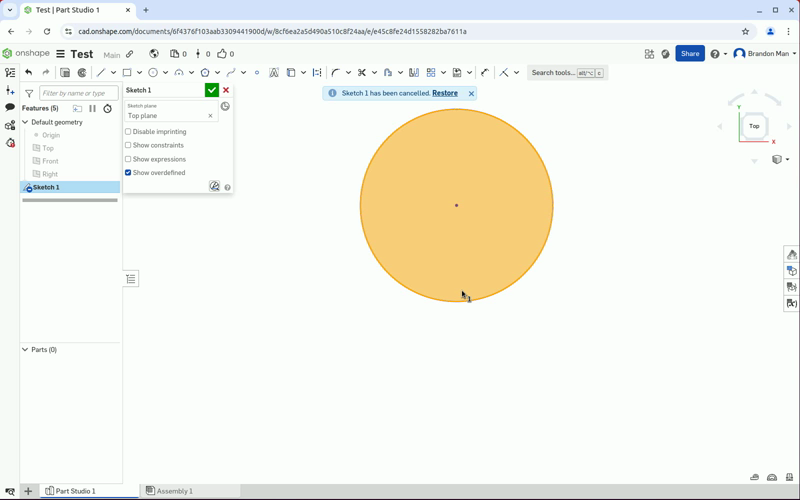
scroll(-6)
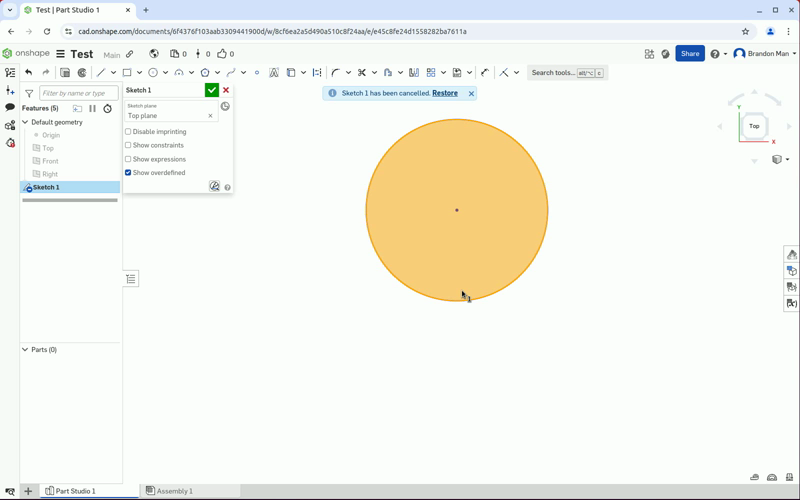
scroll(-6)
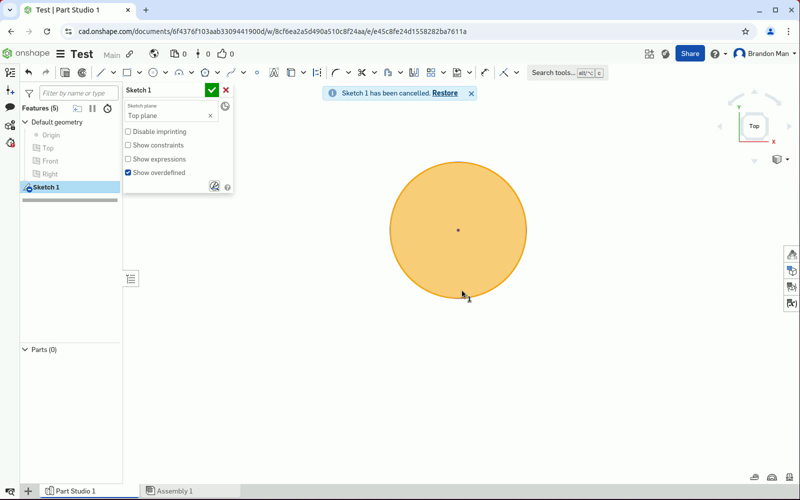
scroll(-6)
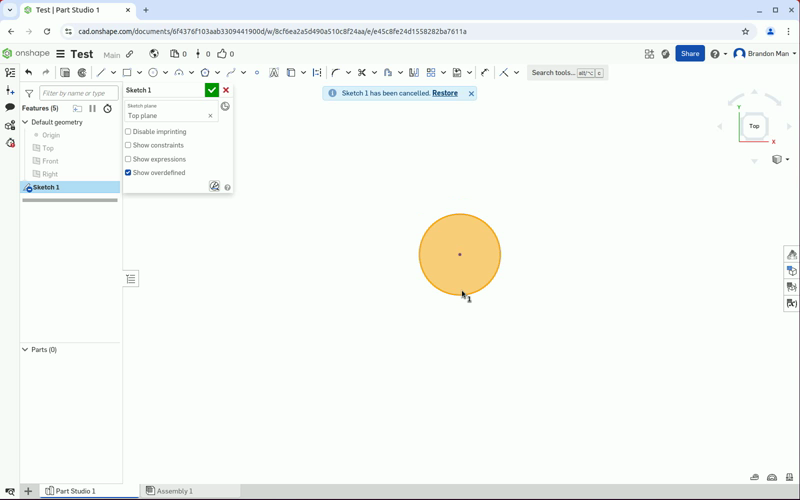
scroll(-6)
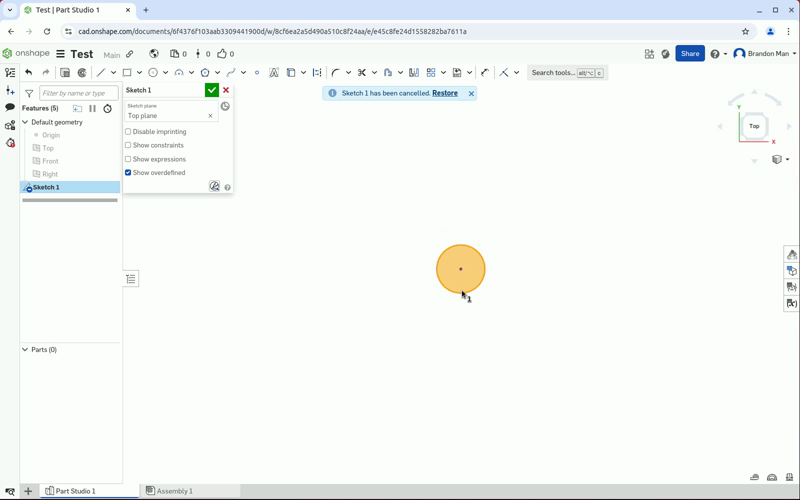
scroll(-6)
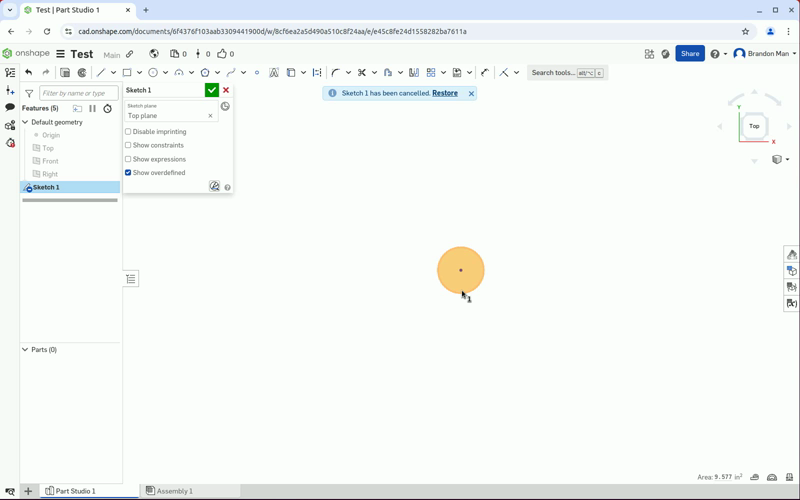
scroll(-6)
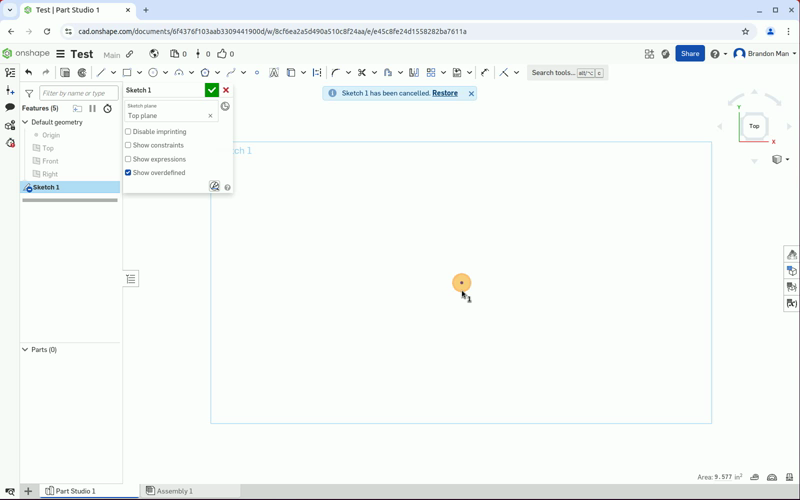
mouse_move(73, 352)
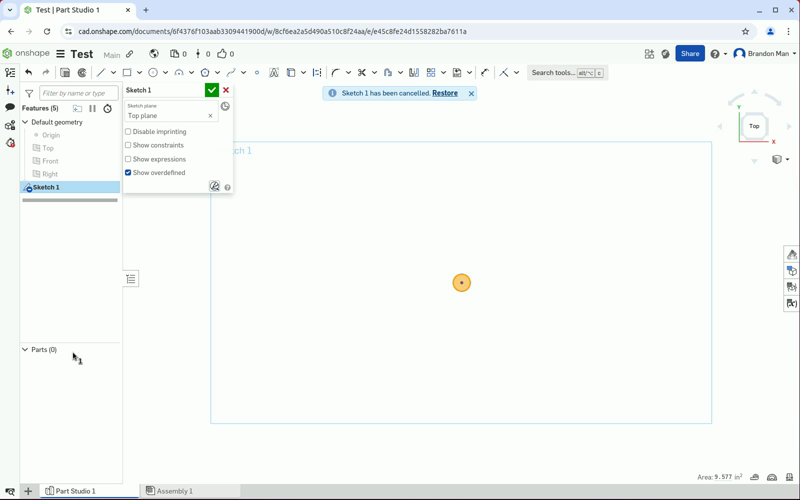
key(shift+y)
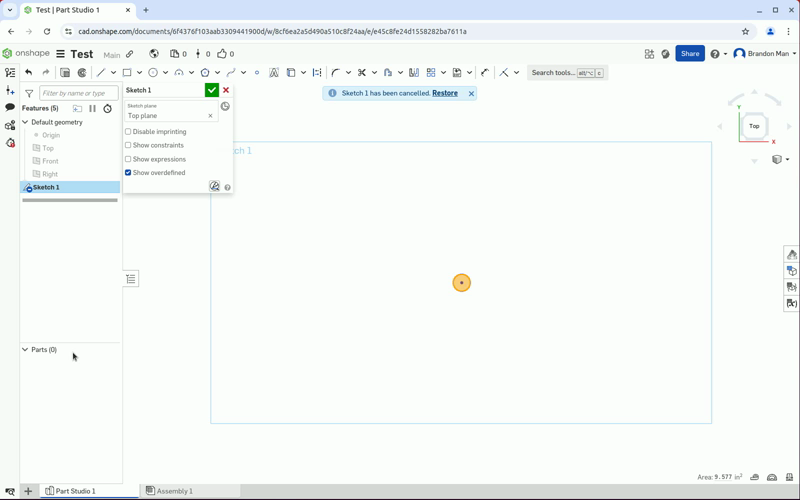
key(shift+e)
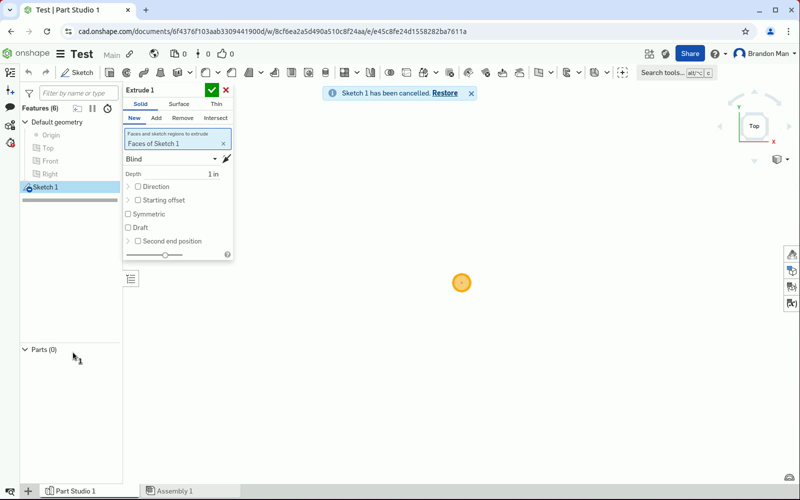
mouse_move(143, 106)
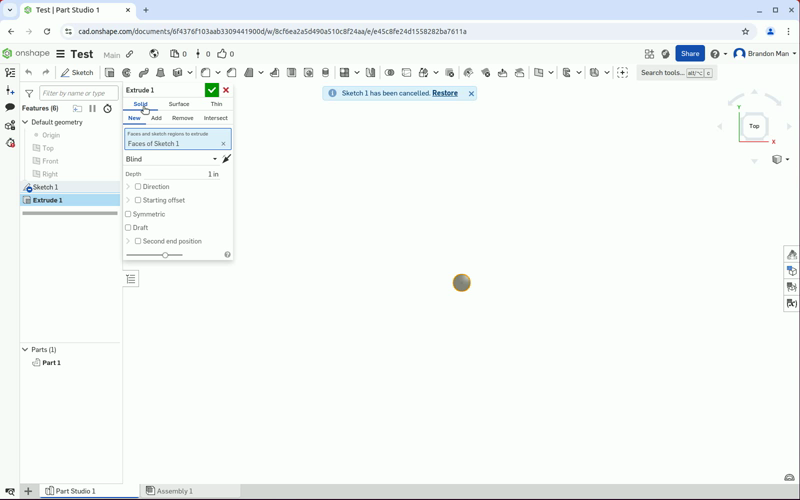
click(143, 106)
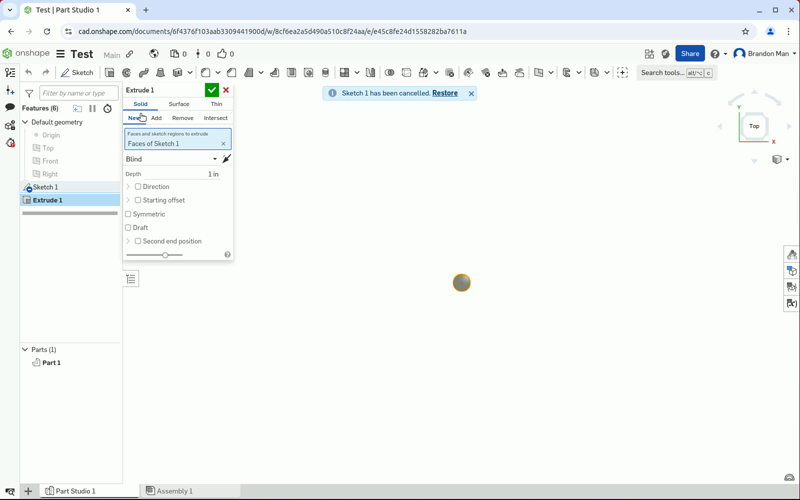
mouse_move(137, 120)
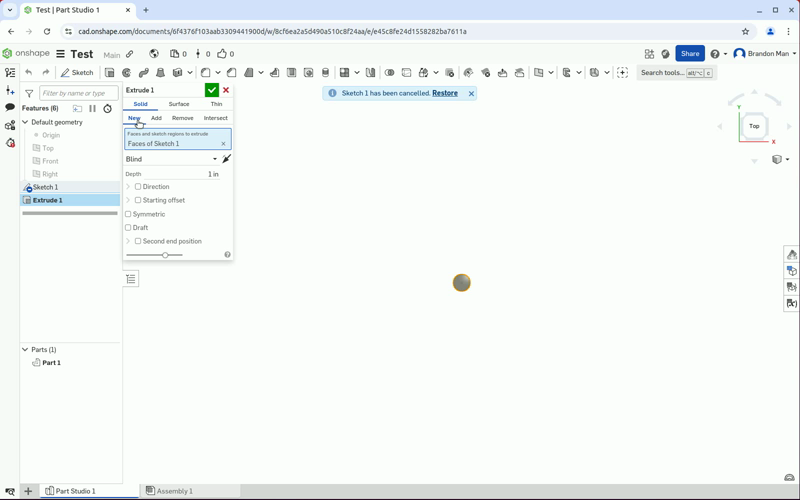
click(137, 120)
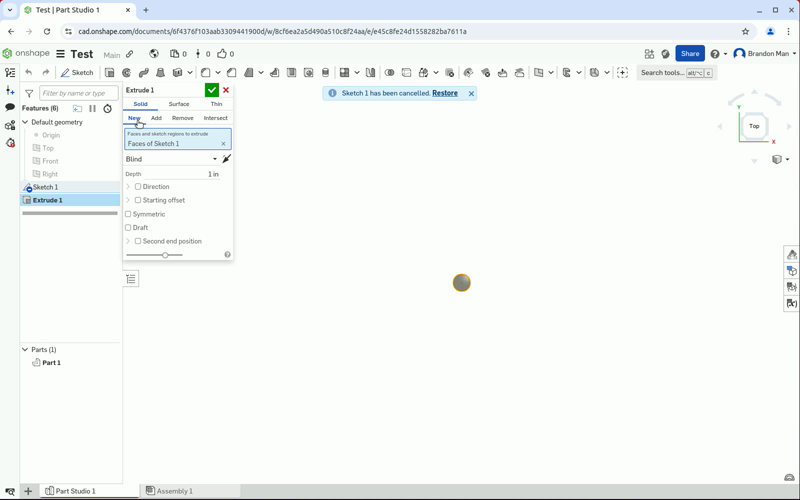
key(tab, 4)
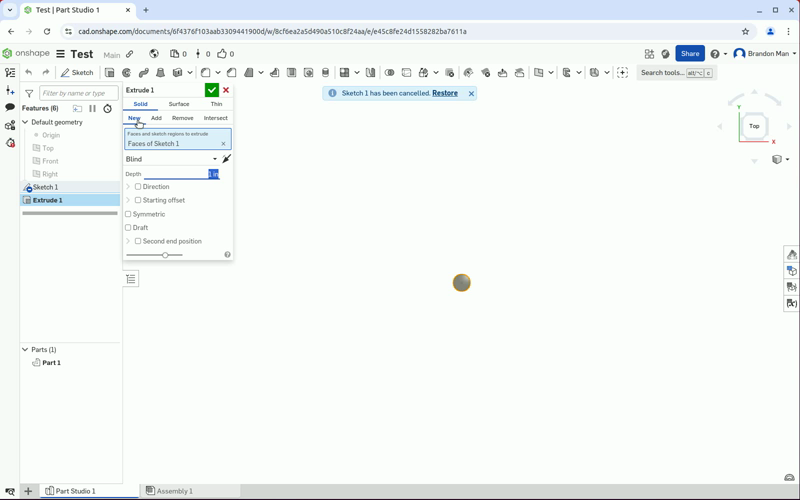
text(23.108)
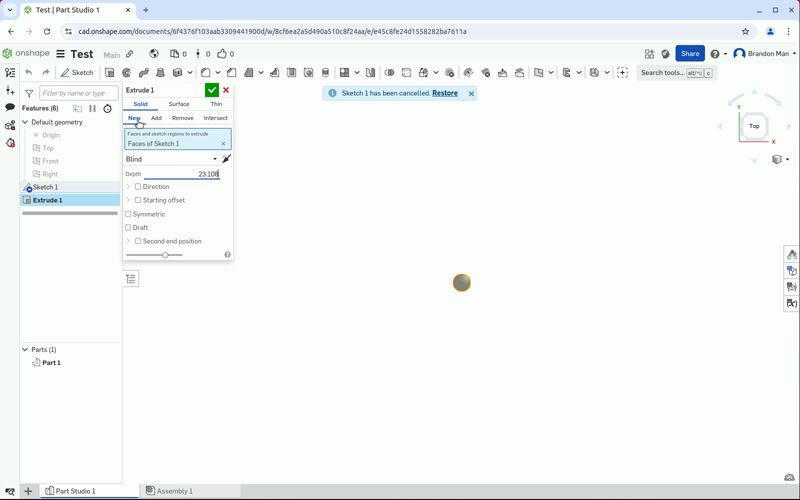
key(enter)
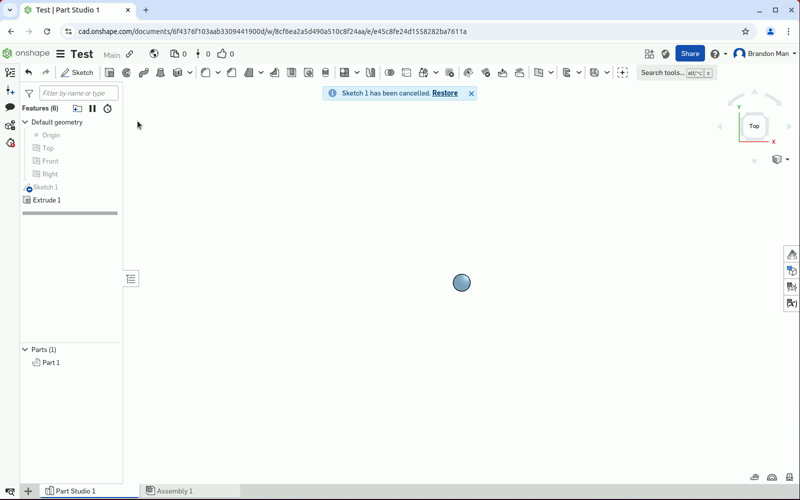
key(shift+h)
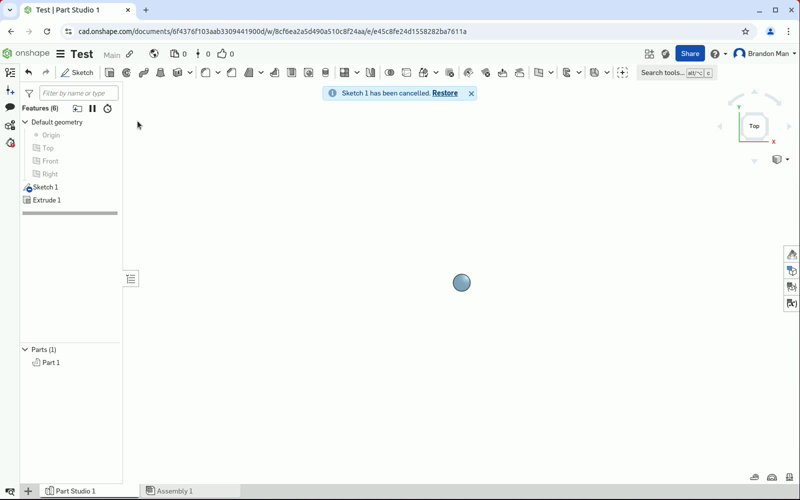
key(shift+h)
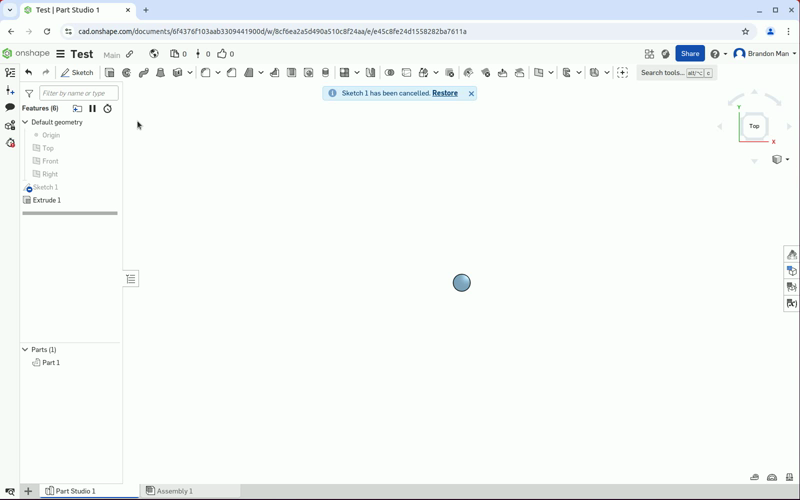
mouse_move(73, 189)
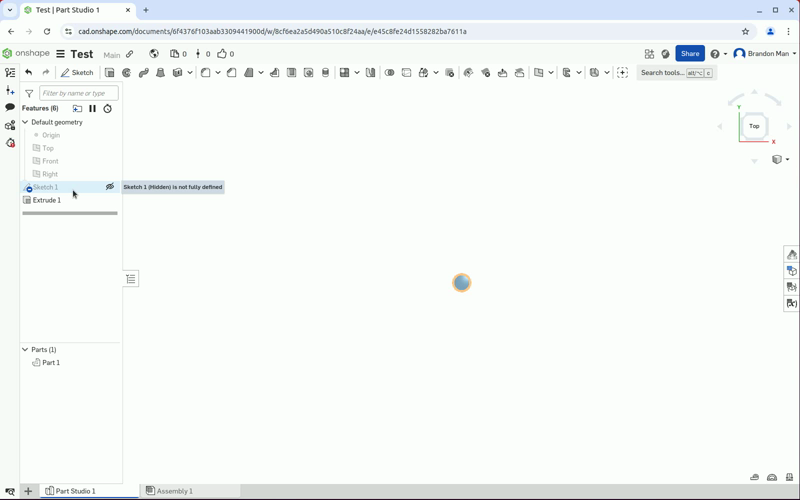
click(73, 189)
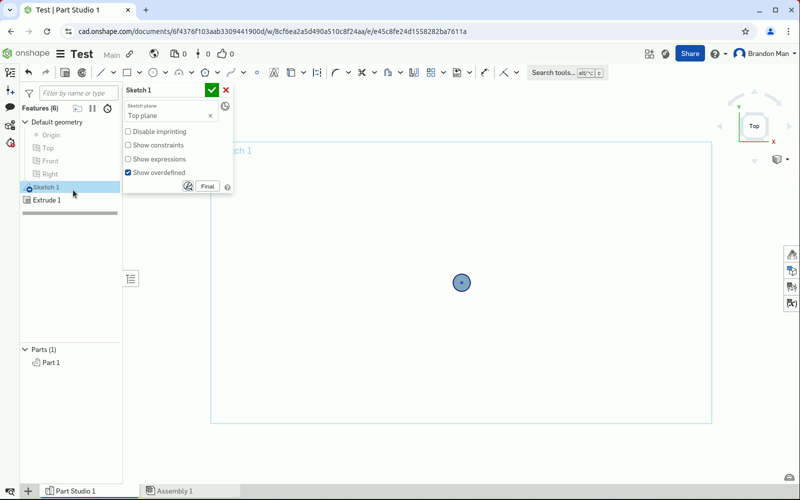
mouse_move(229, 92)
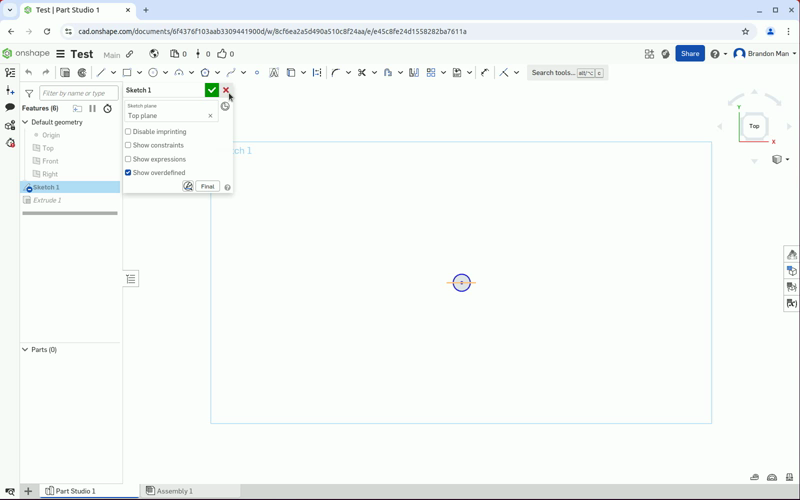
click(229, 92)
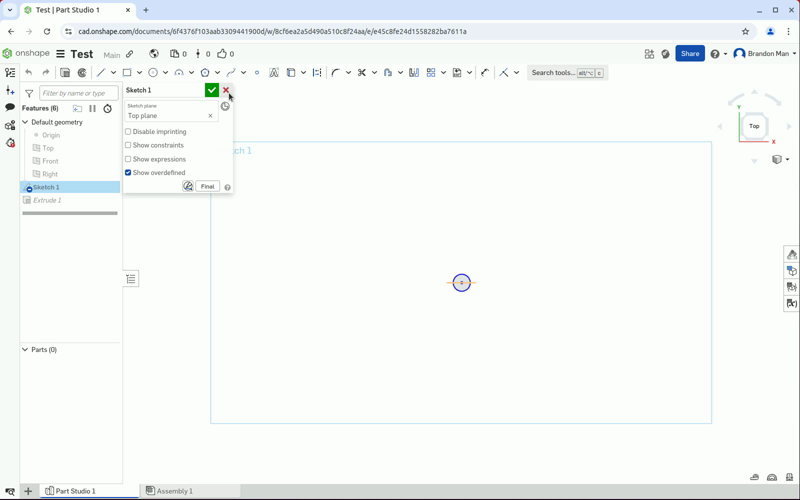
key(shift+s)
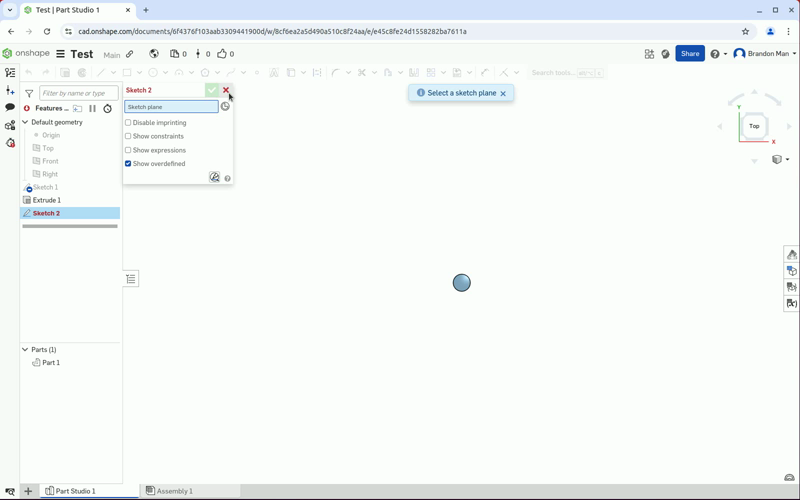
mouse_move(73, 150)
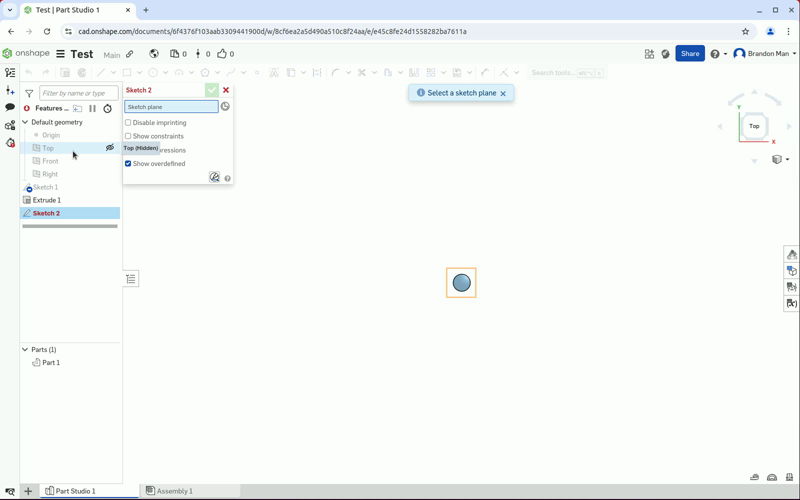
click(73, 150)
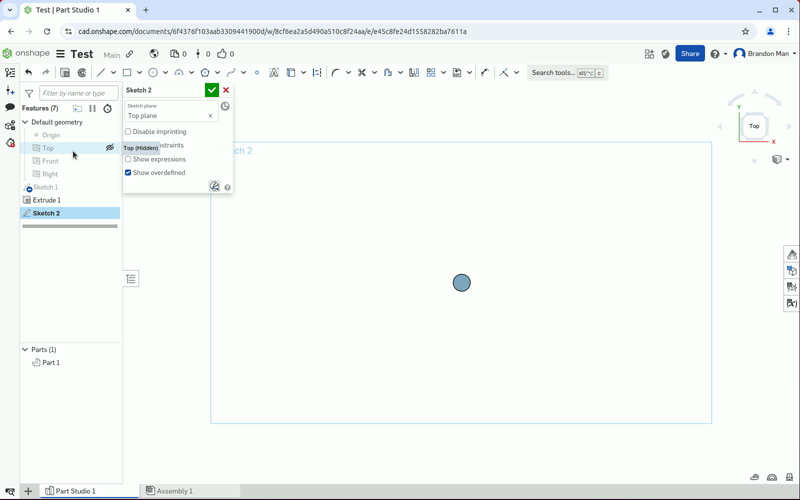
mouse_move(73, 352)
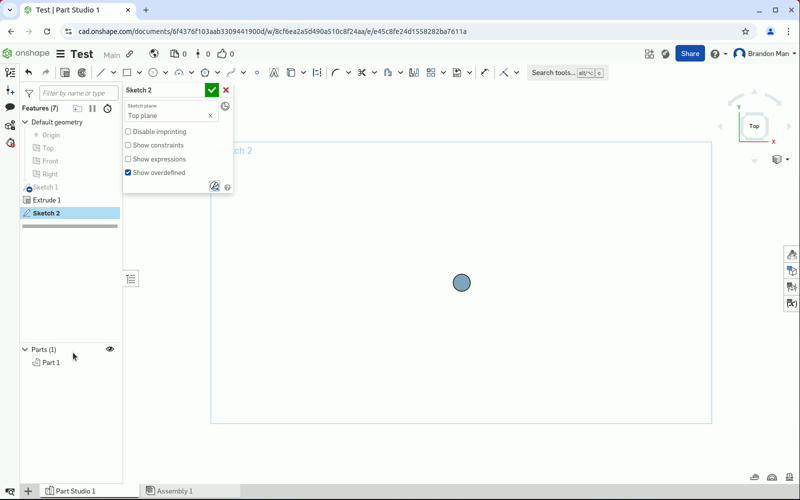
key(y)
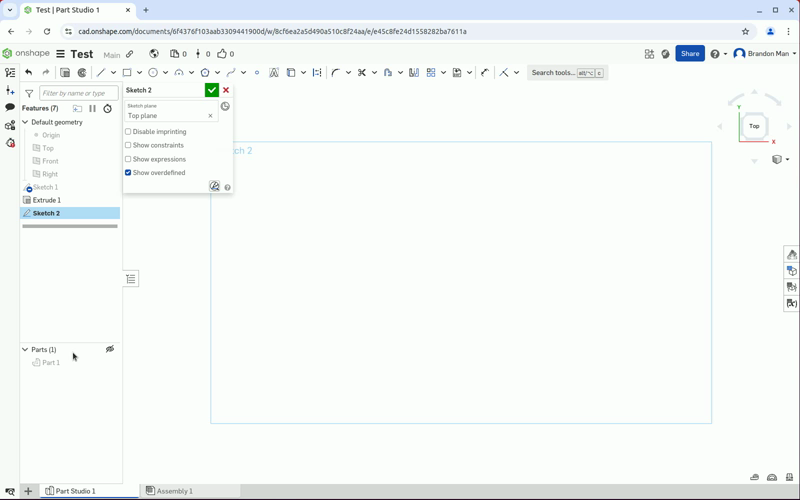
key(c)
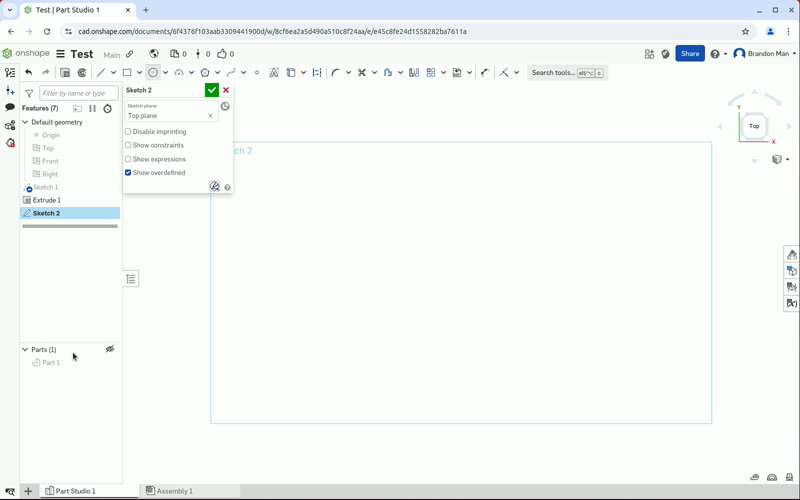
key_down(shift)
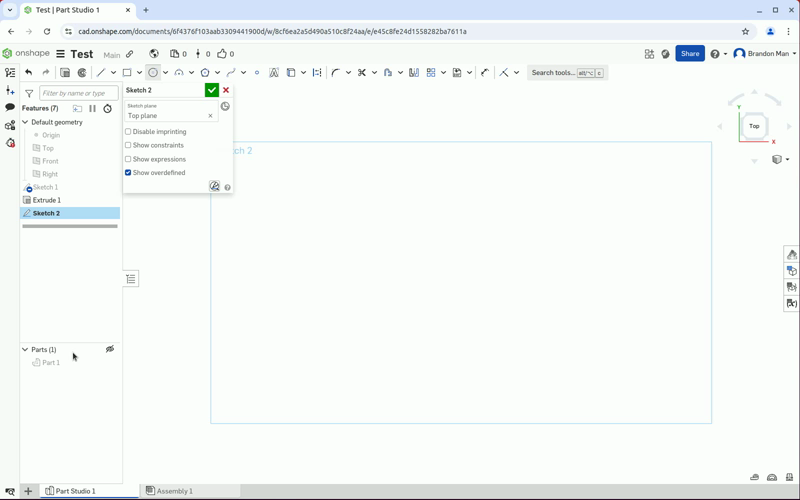
mouse_move(461, 282)
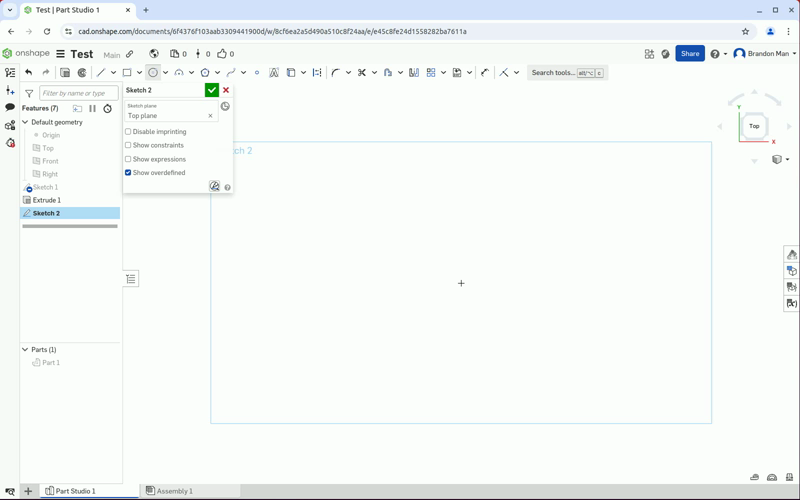
click(461, 282)
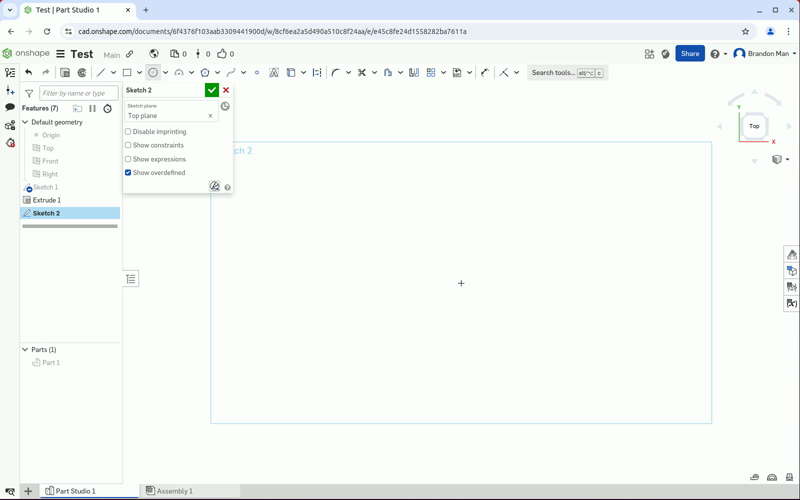
key_up(shift)
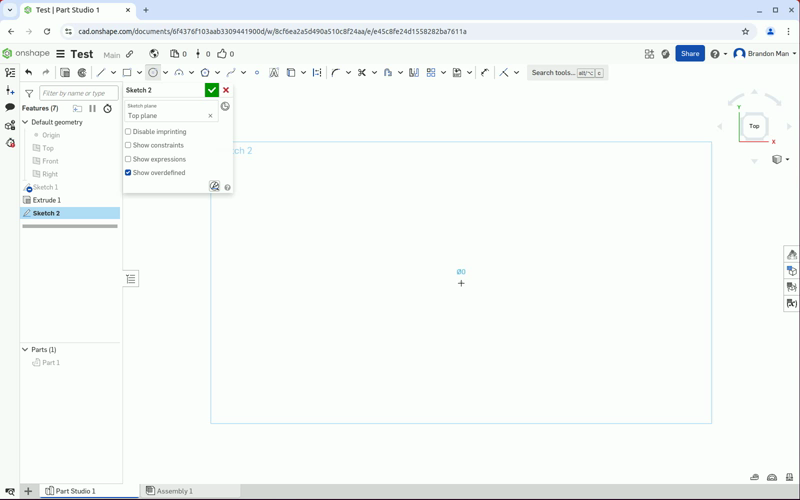
mouse_move(477, 282)
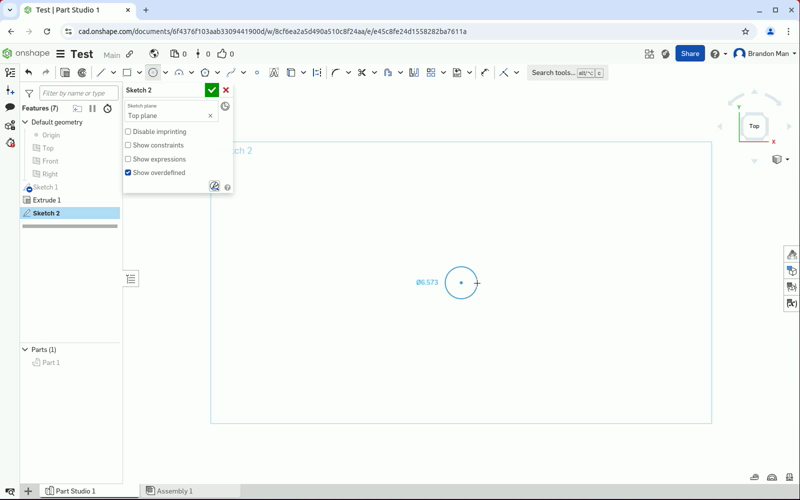
click(477, 282)
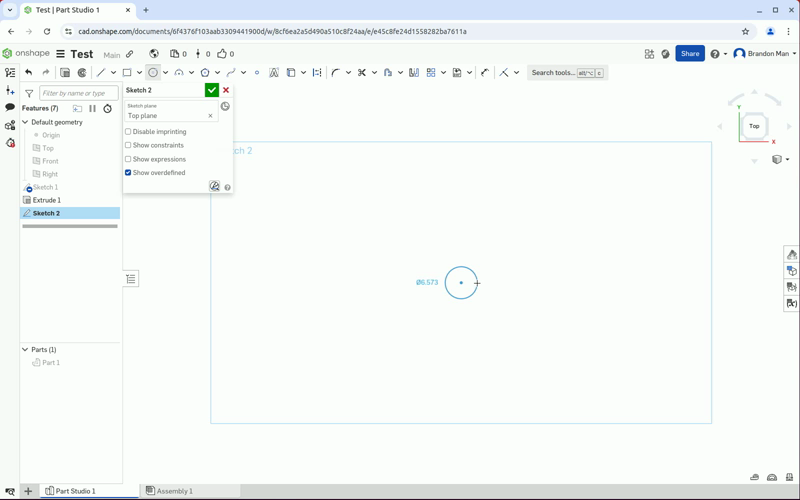
key(esc)
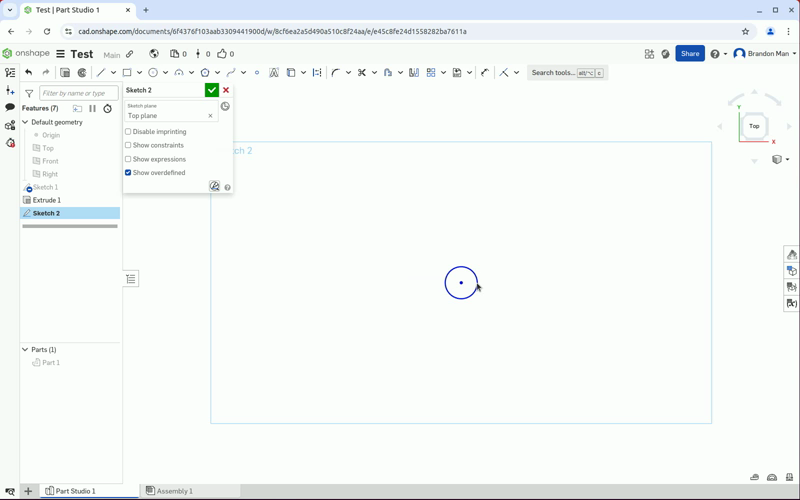
mouse_move(455, 269)
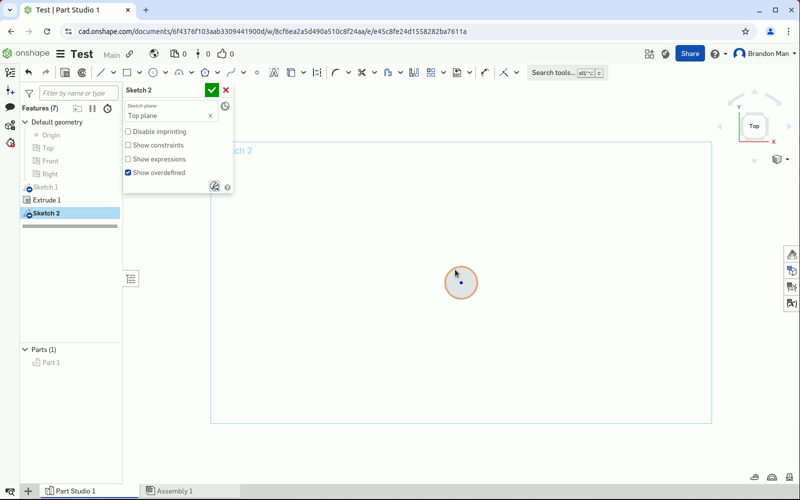
scroll(6)
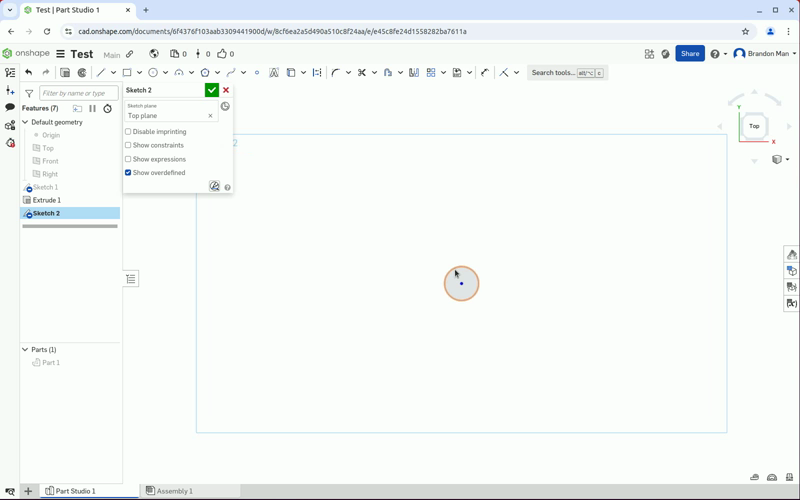
scroll(6)
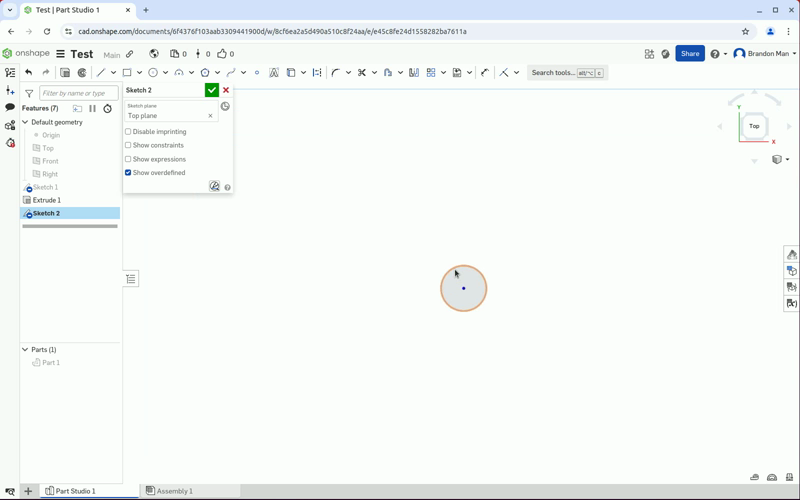
scroll(6)
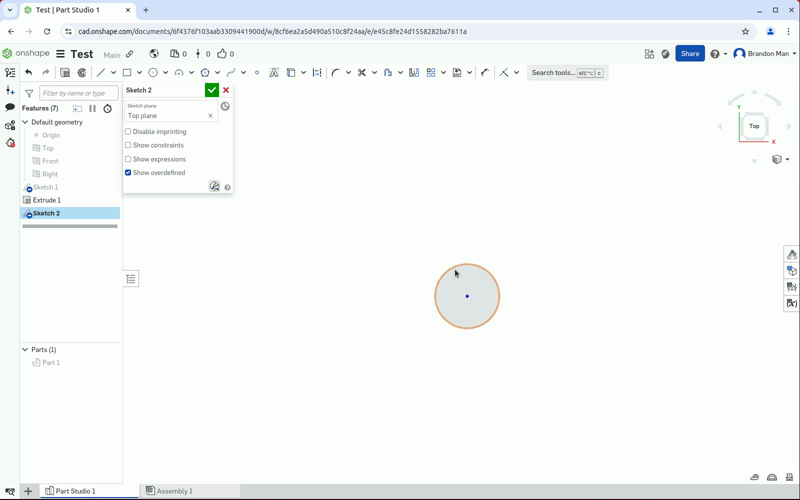
scroll(6)
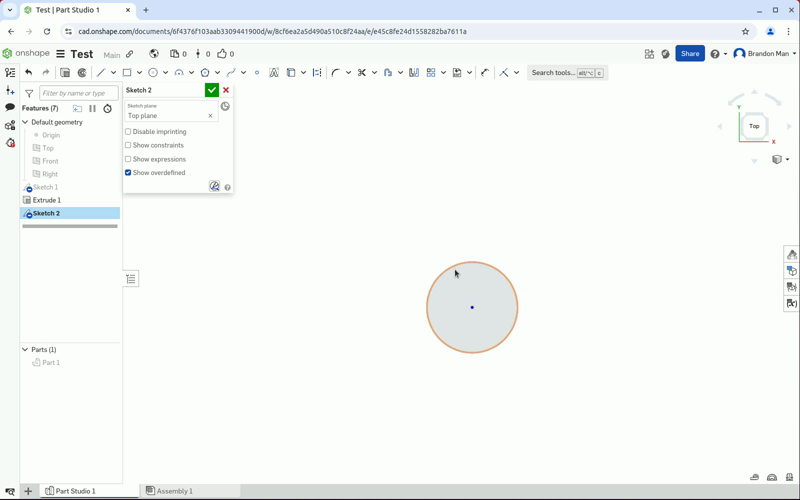
scroll(6)
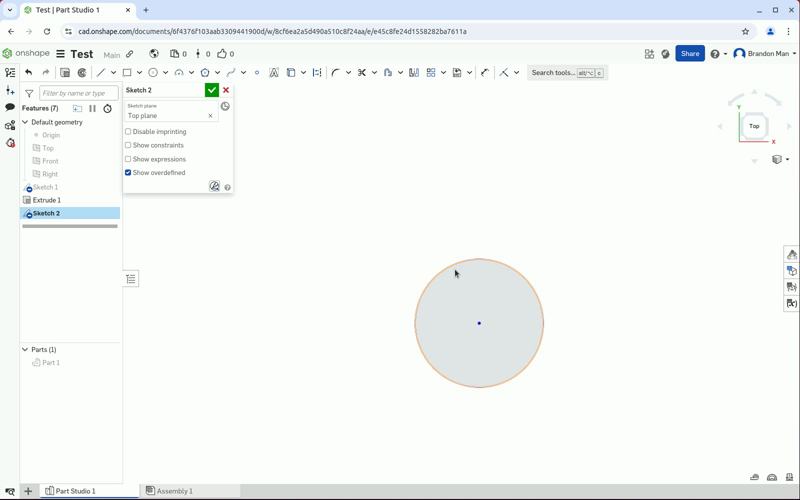
scroll(6)
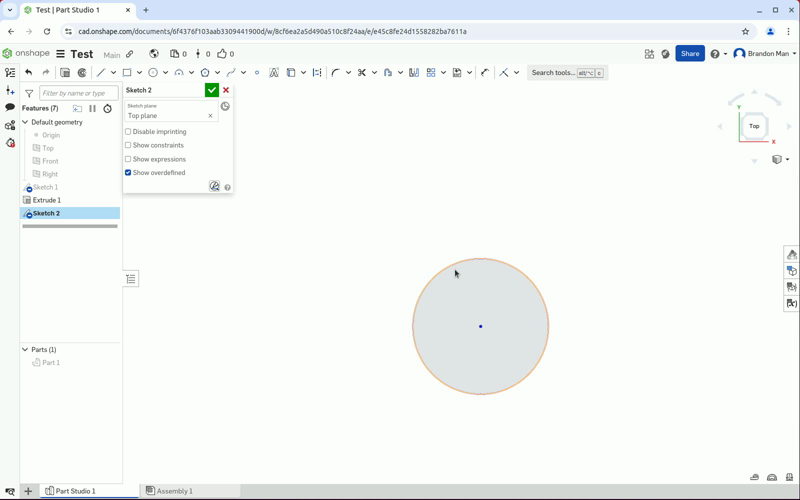
scroll(6)
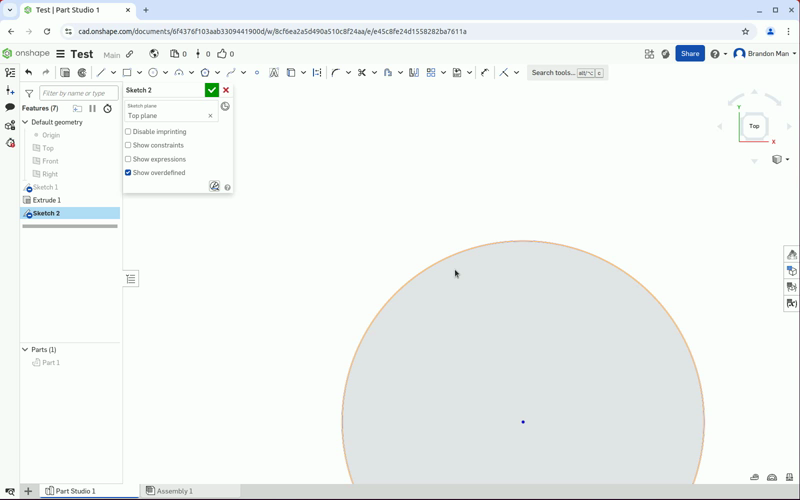
click(455, 269)
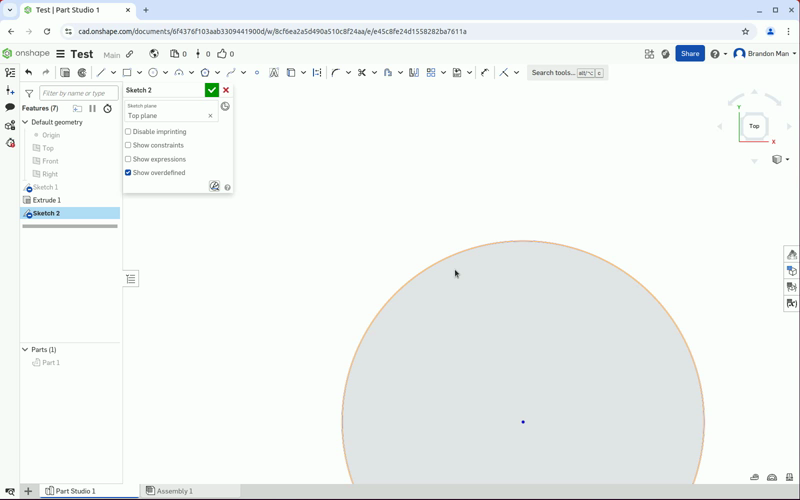
scroll(-6)
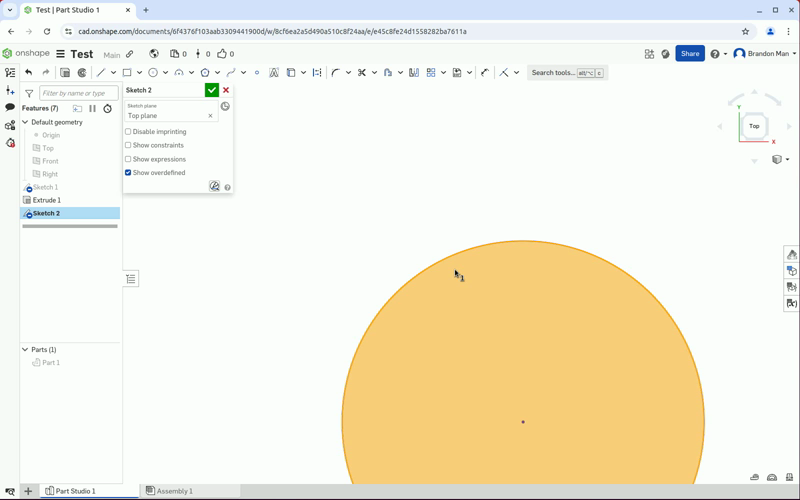
scroll(-6)
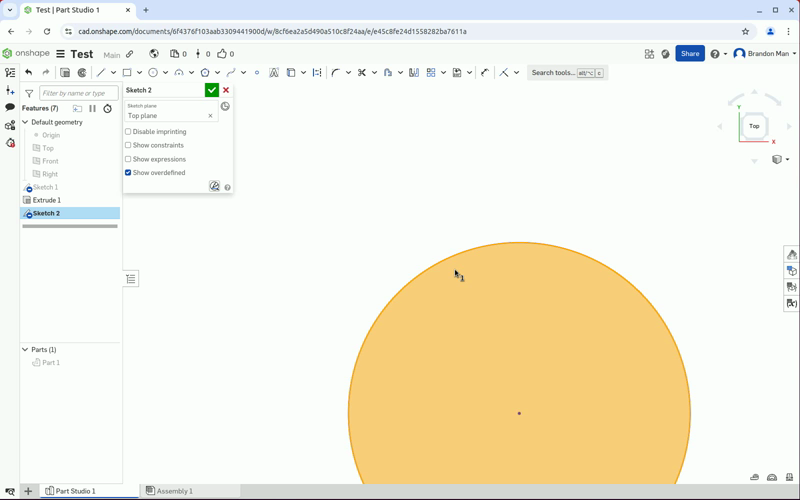
scroll(-6)
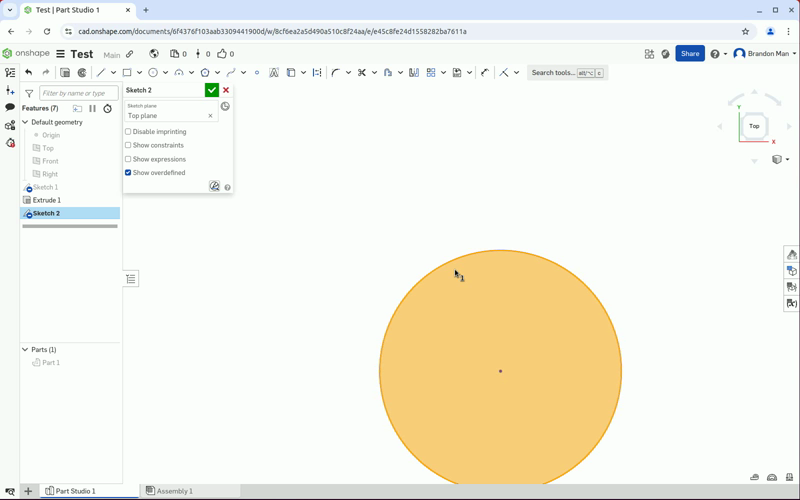
scroll(-6)
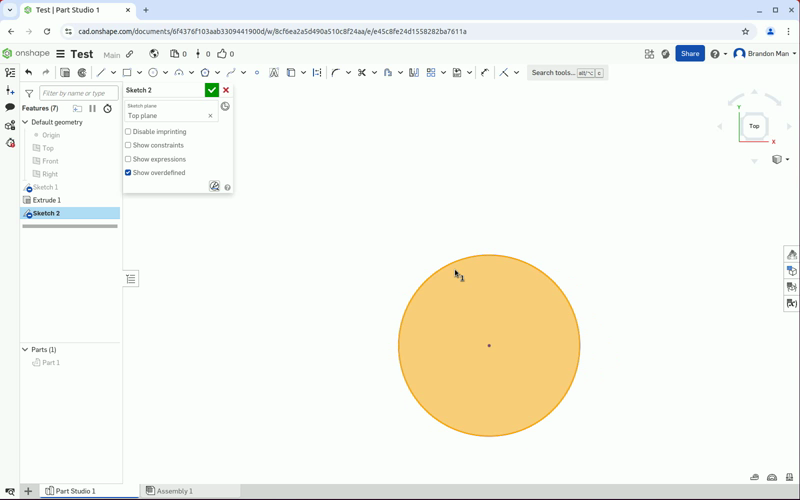
scroll(-6)
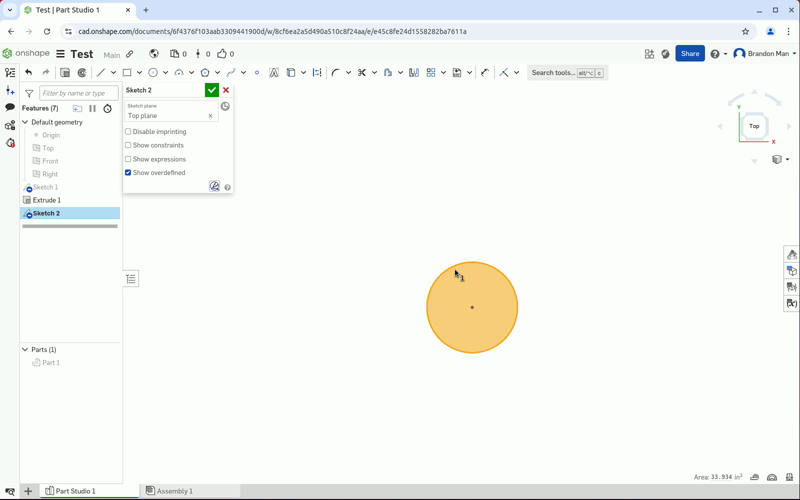
scroll(-6)
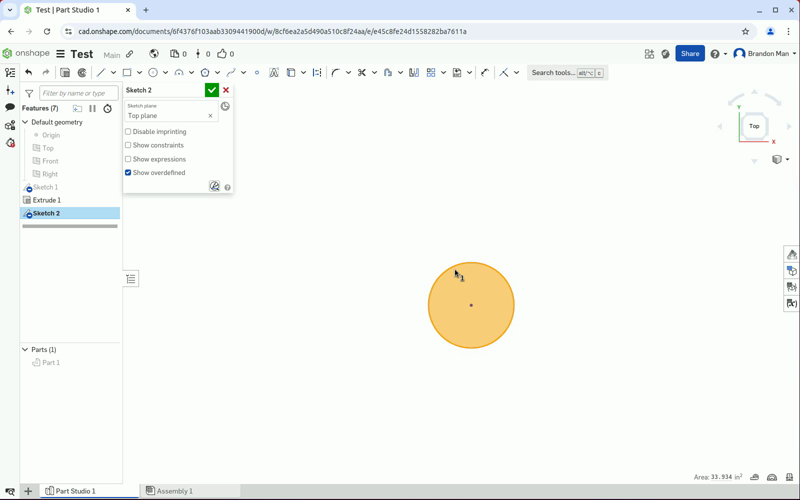
scroll(-6)
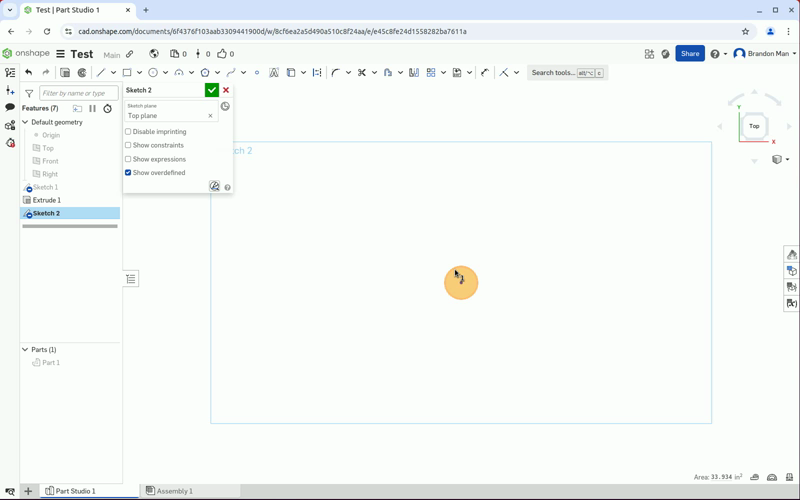
mouse_move(73, 352)
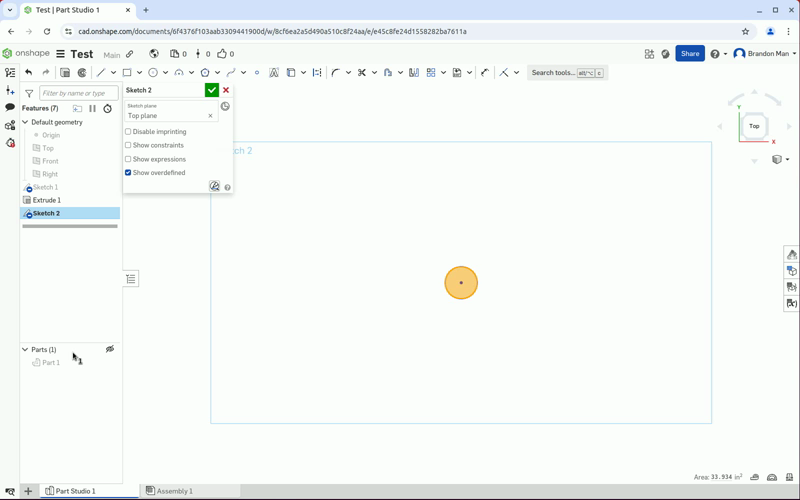
key(shift+y)
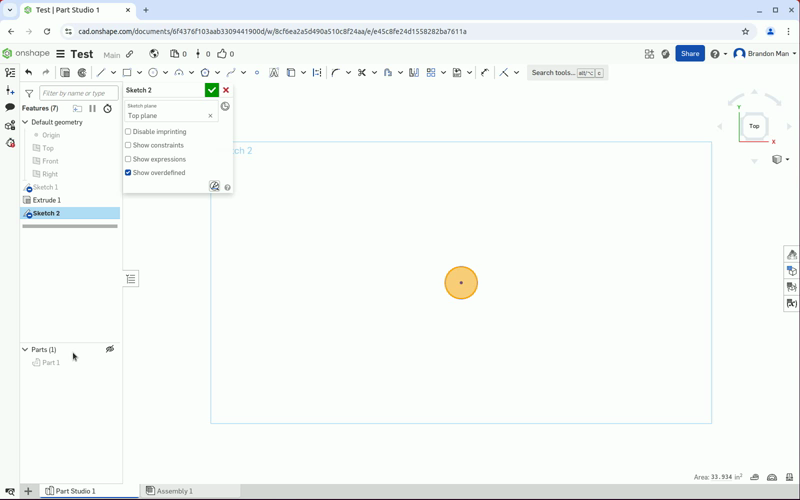
key(shift+e)
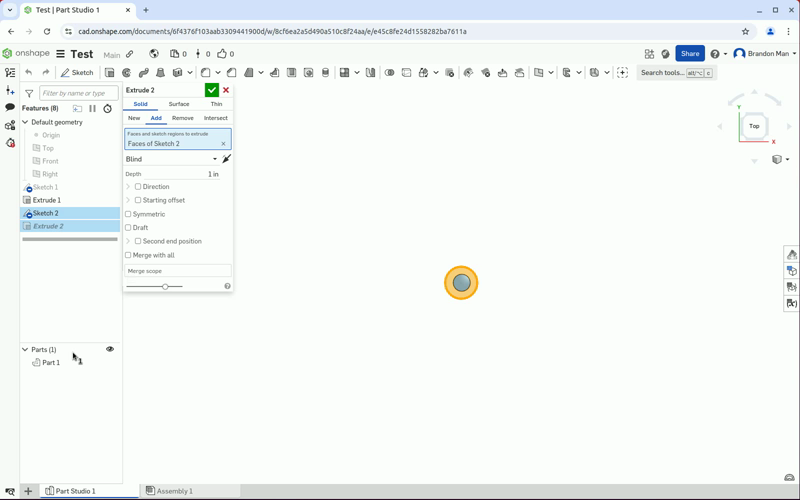
mouse_move(143, 106)
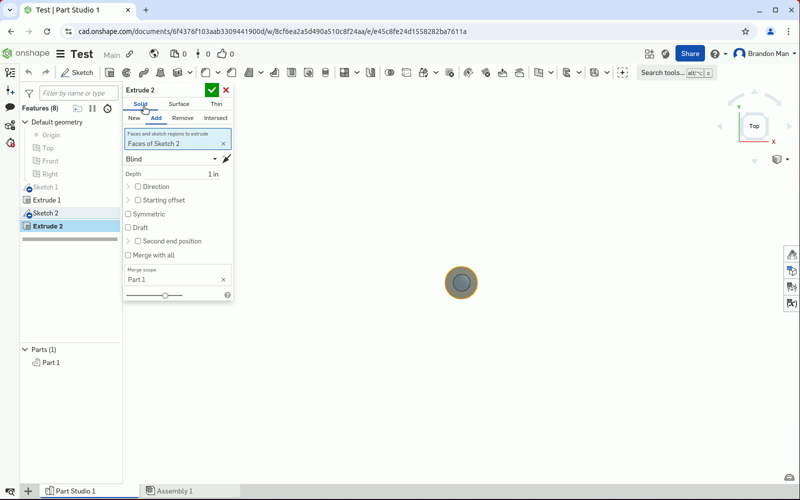
click(143, 106)
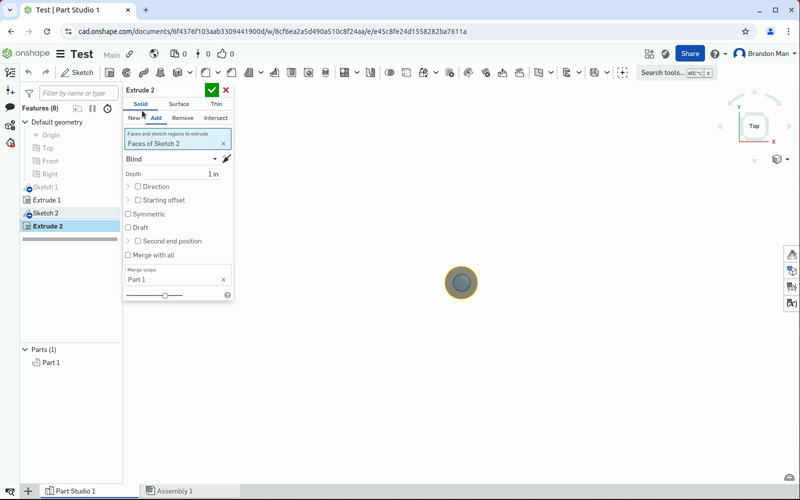
mouse_move(137, 120)
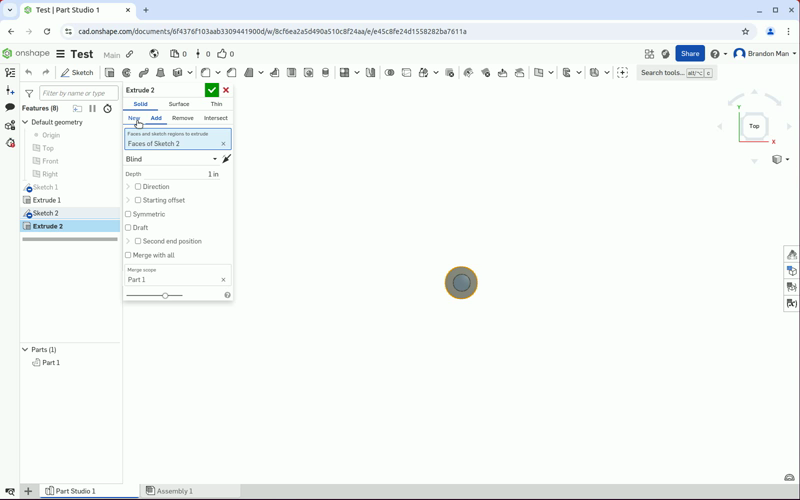
click(137, 120)
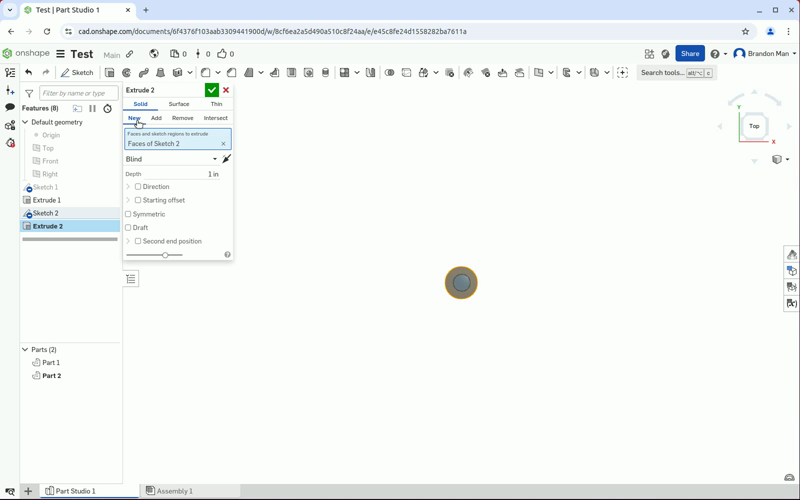
key(tab, 4)
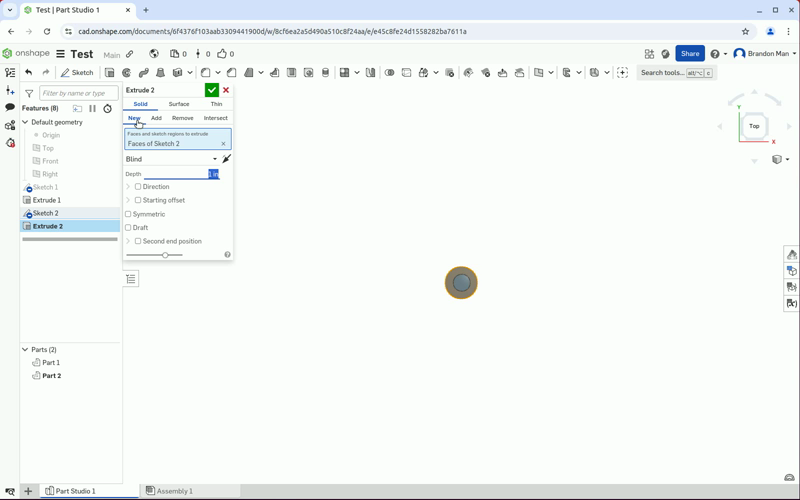
text(2.648)
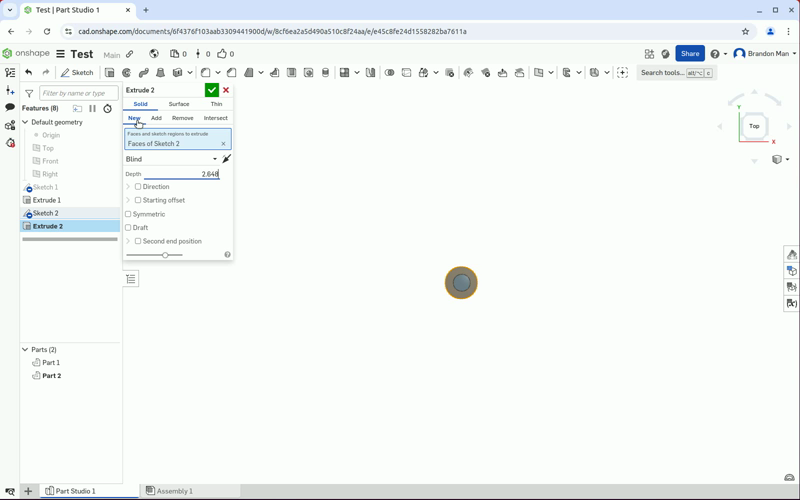
key(enter)
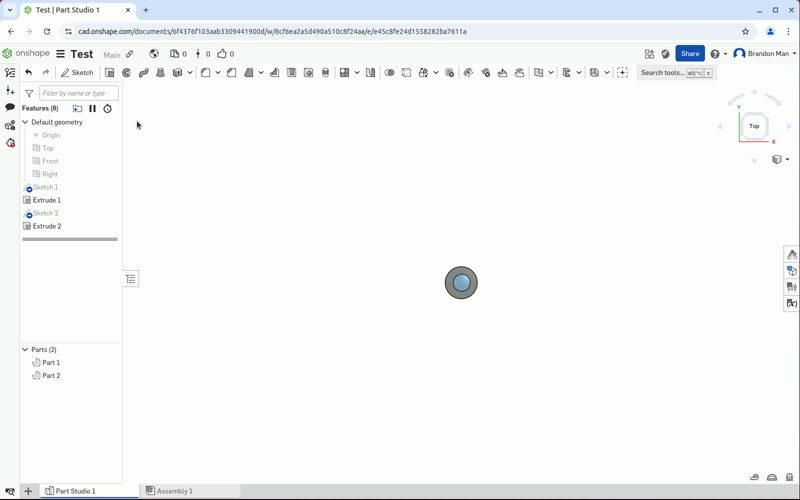
key(shift+h)
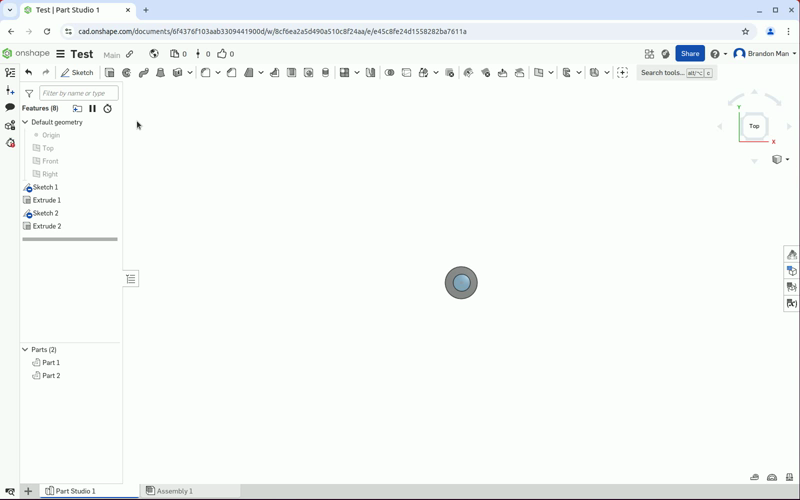
key(shift+h)
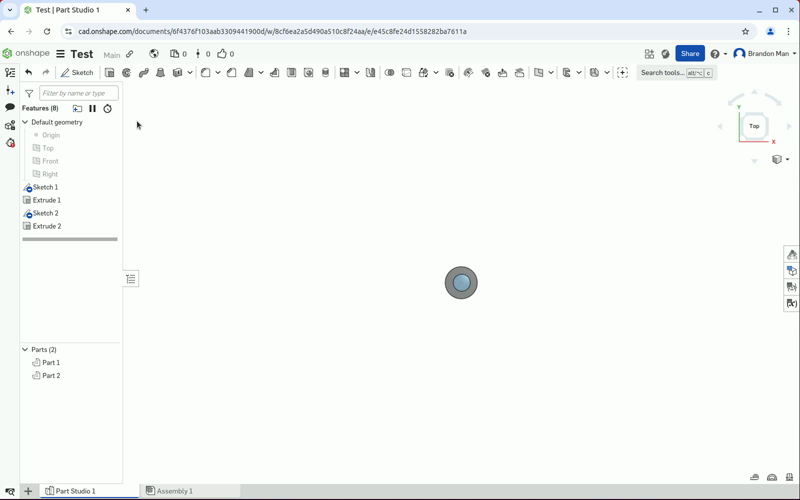
key(shift+7)
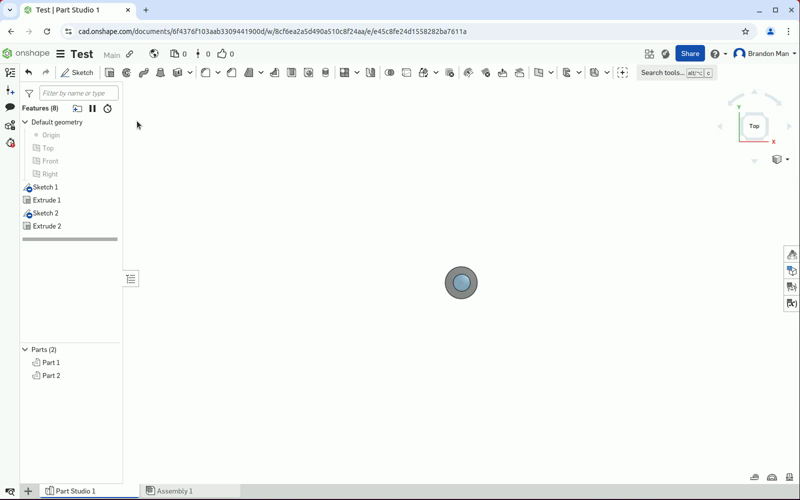
key(up, 3)
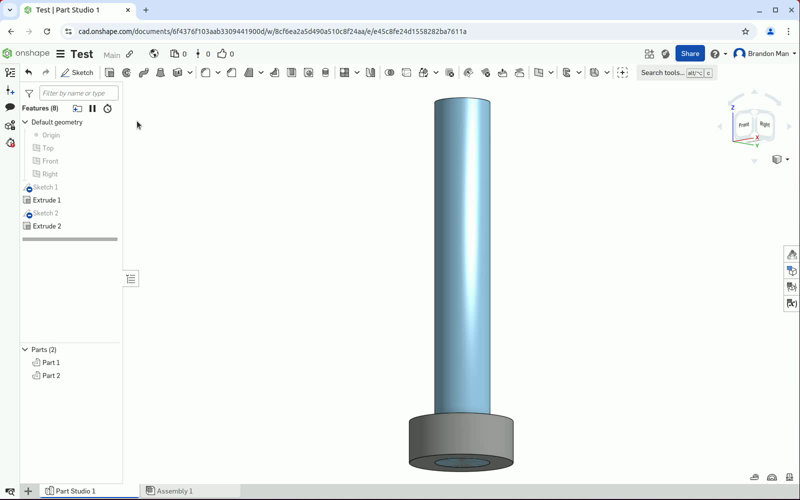
key(left, 3)
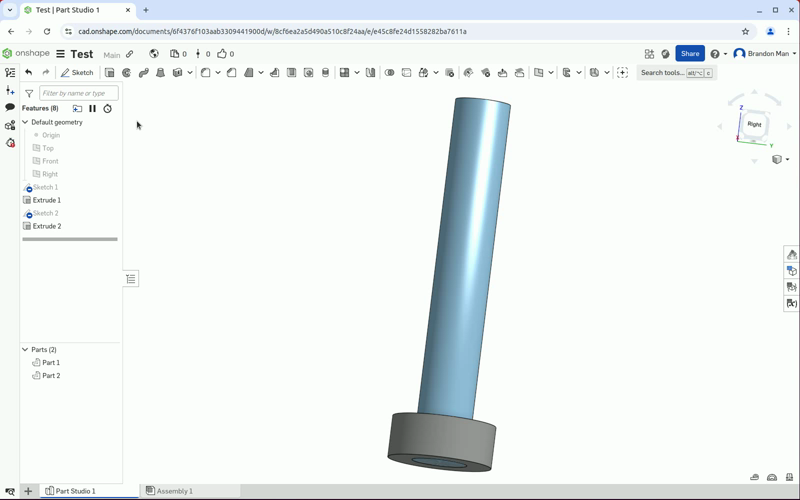
key(right, 3)
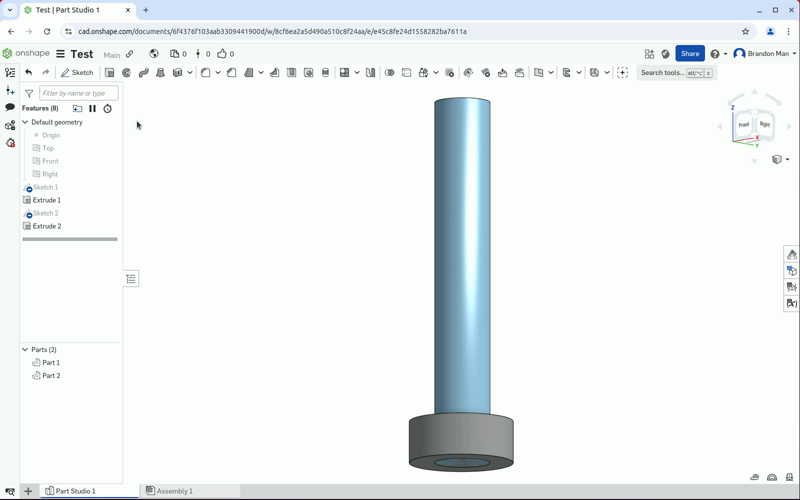
key(down, 3)
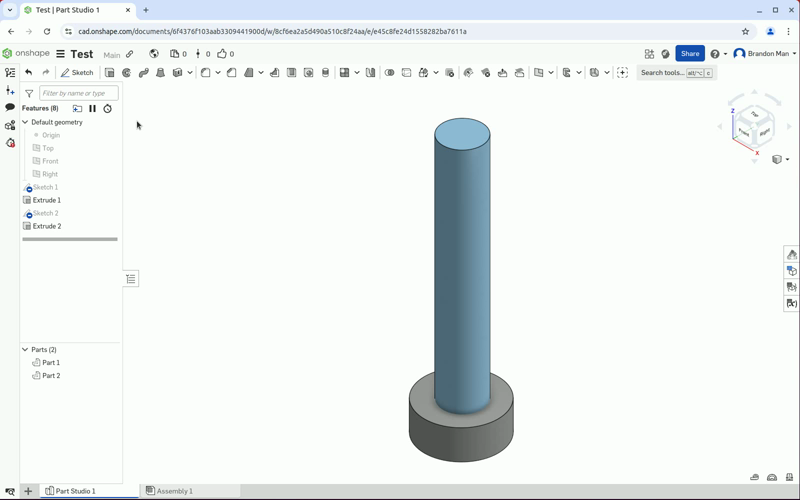
mouse_move(73, 189)
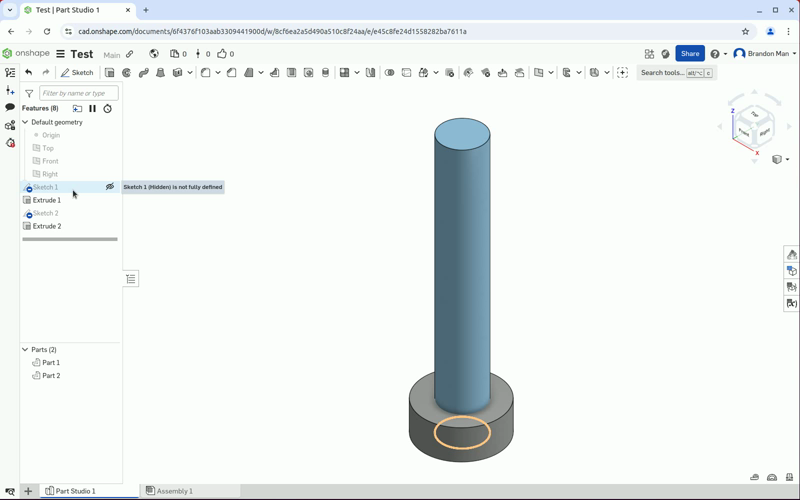
click(73, 189)